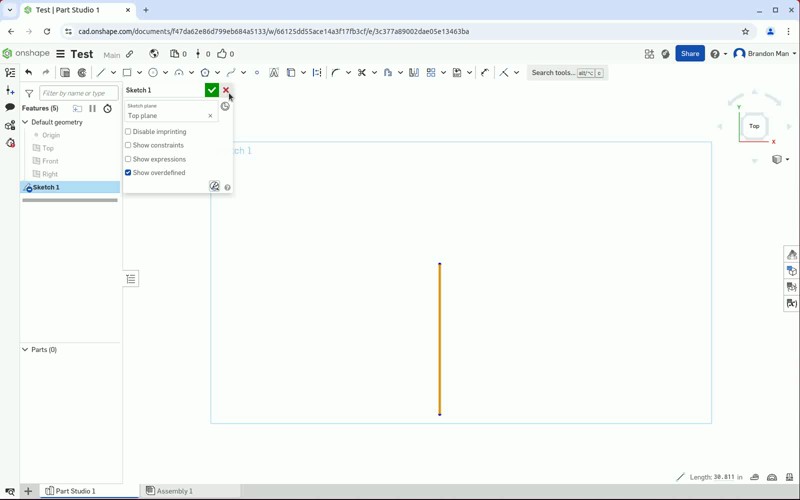
key(shift+h)
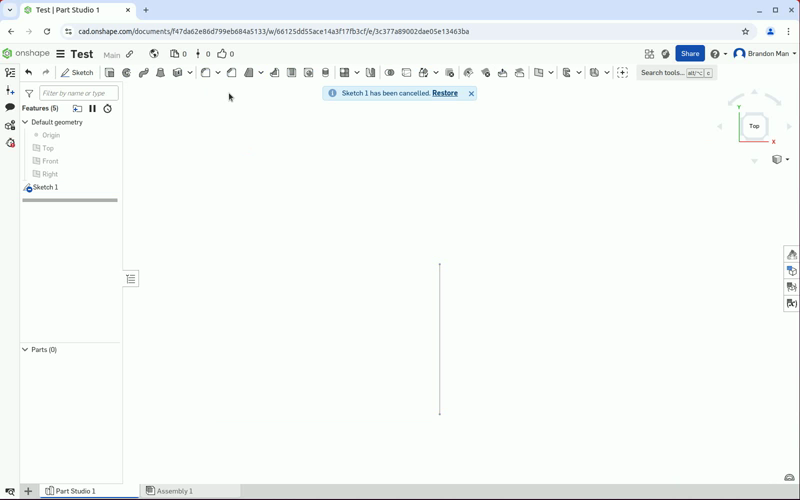
key(shift+s)
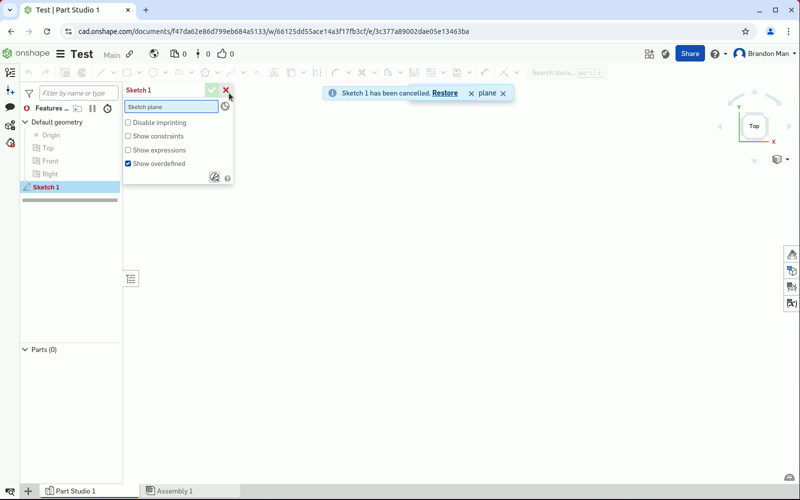
mouse_move(73, 150)
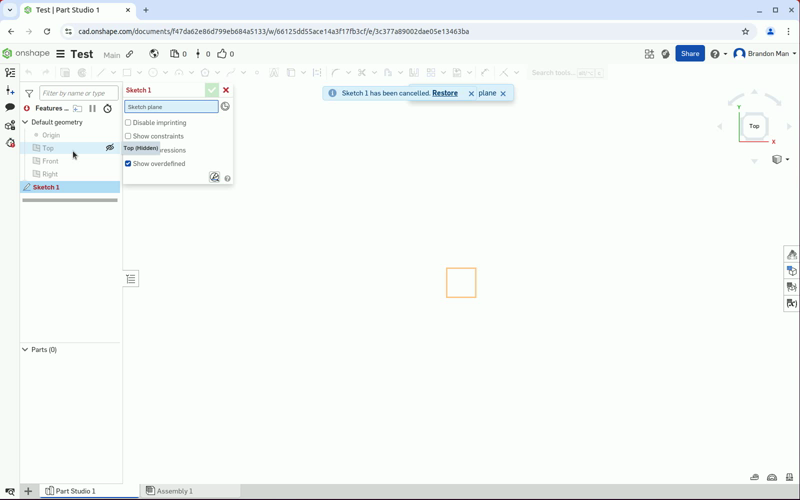
click(73, 150)
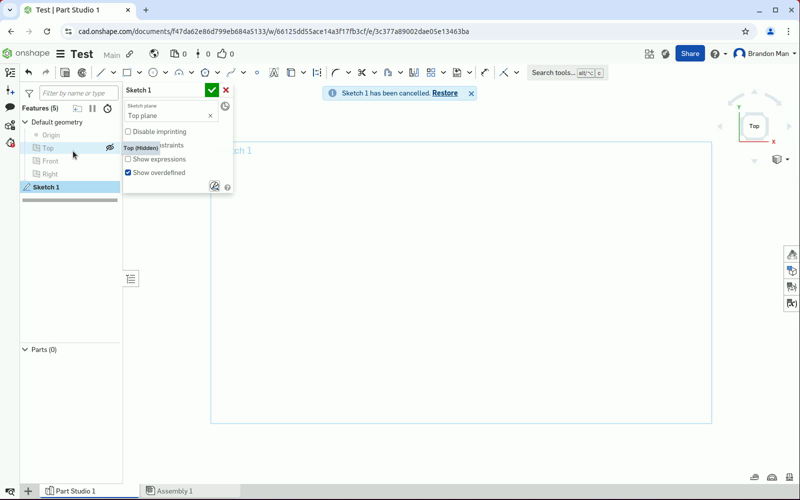
mouse_move(73, 352)
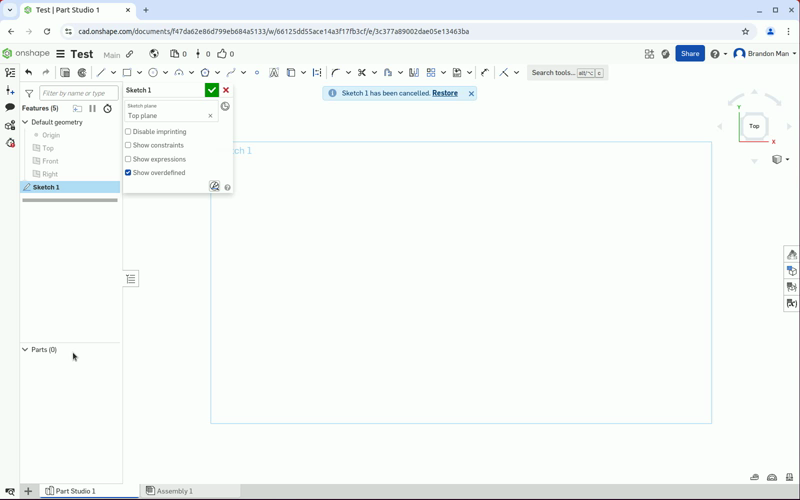
key(y)
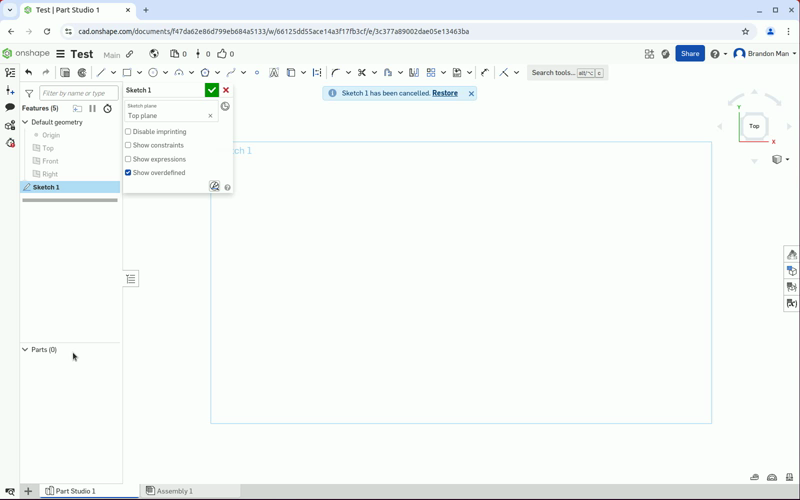
key(l)
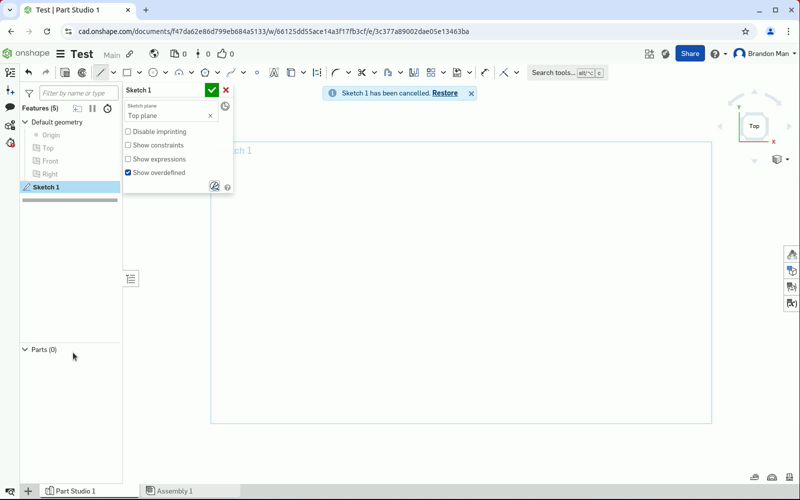
key_down(shift)
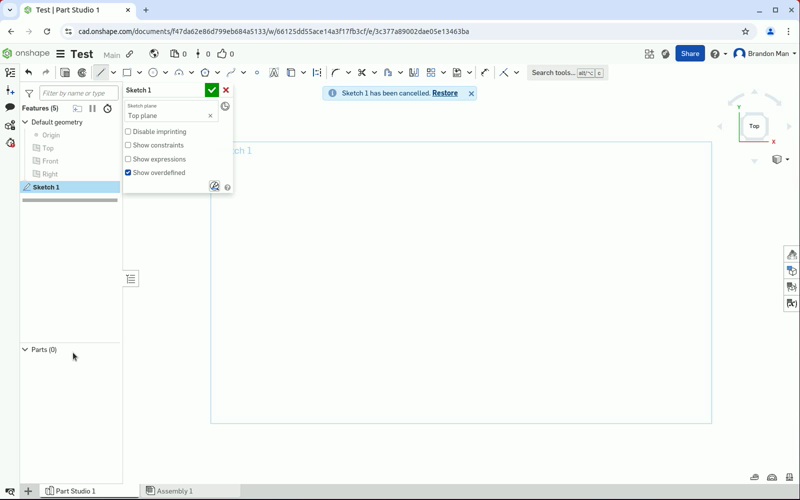
mouse_move(460, 299)
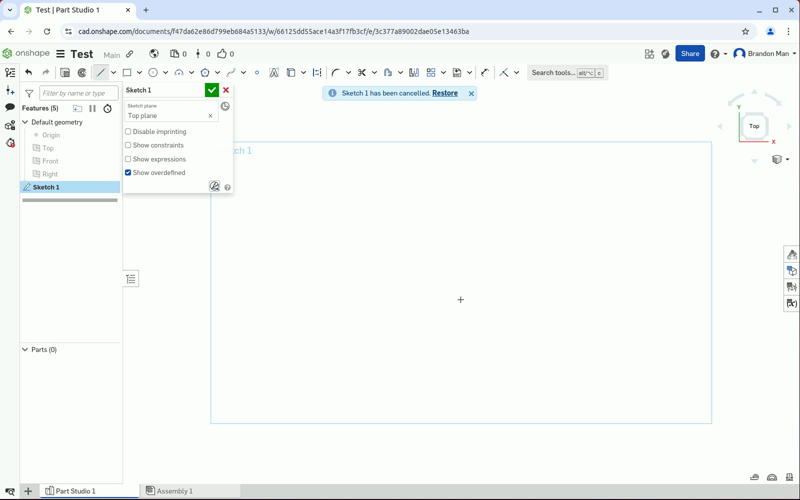
click(460, 299)
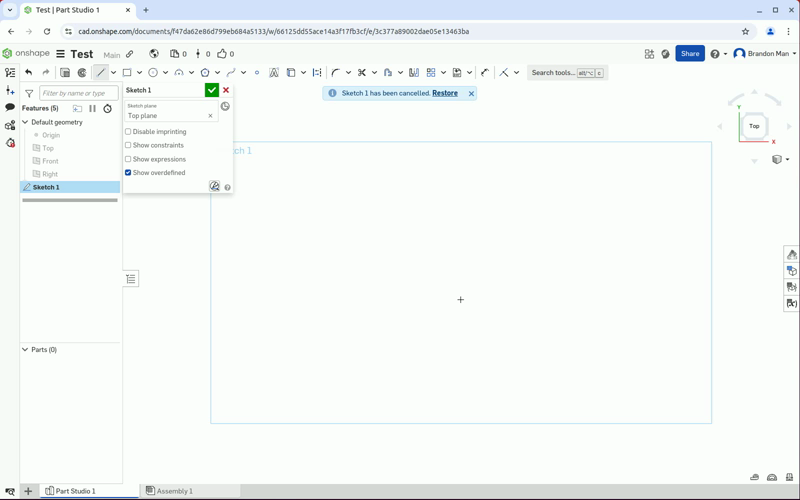
key_up(shift)
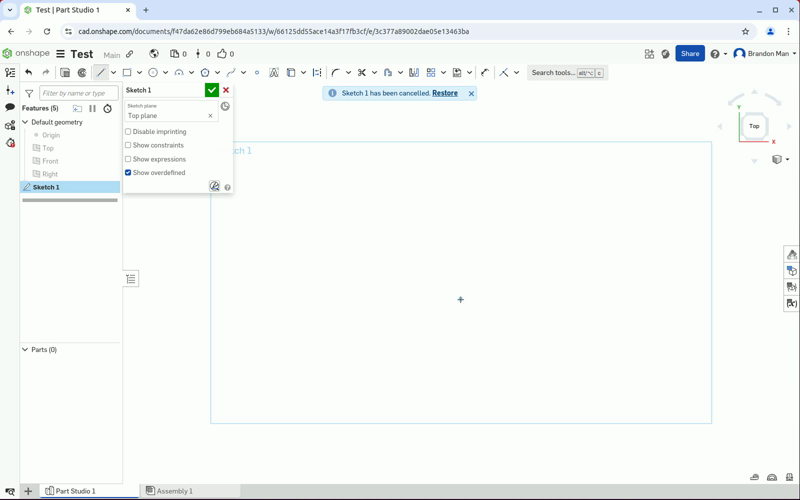
key_down(shift)
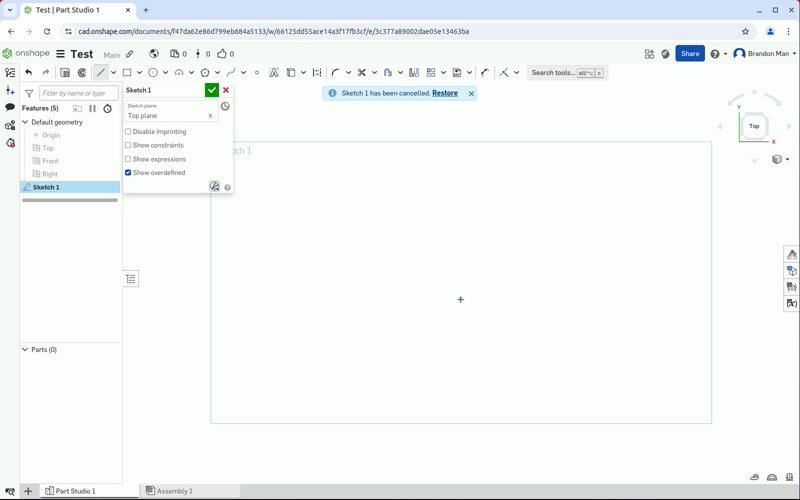
mouse_move(557, 299)
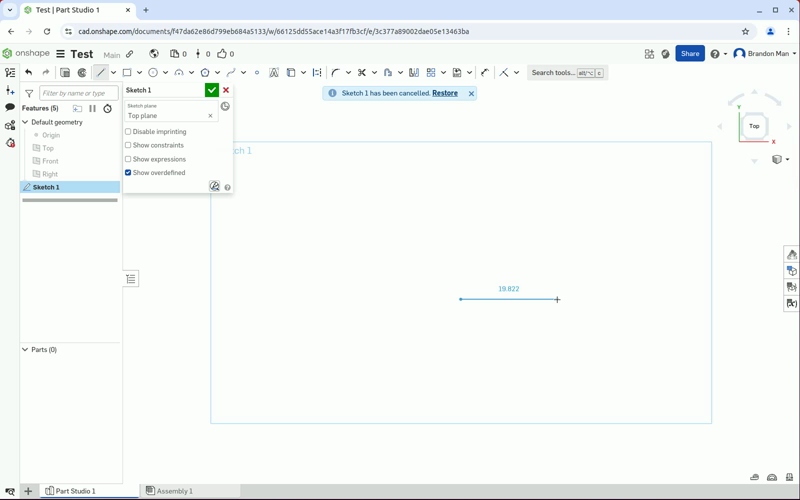
click(557, 299)
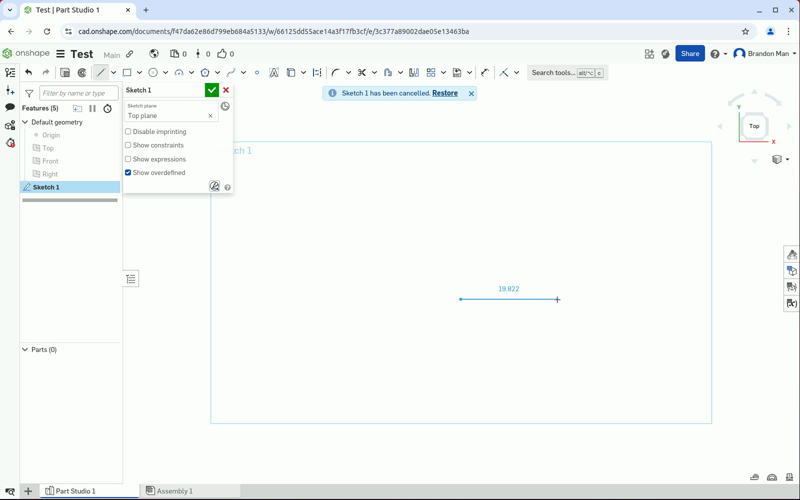
key_up(shift)
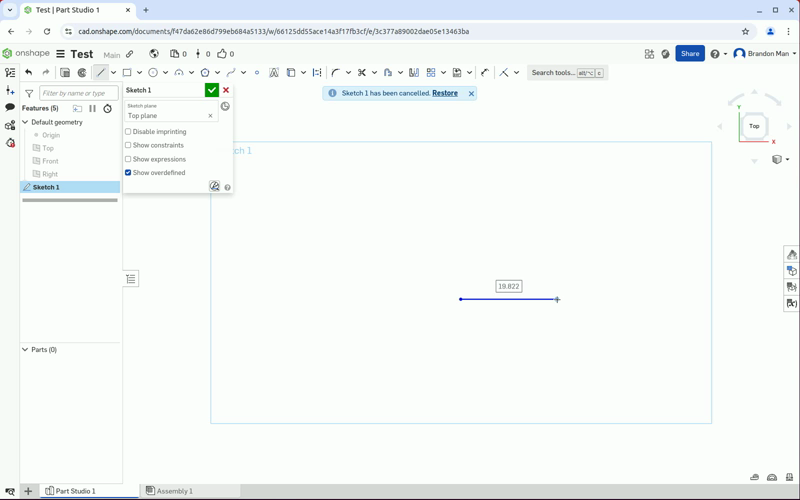
key(esc)
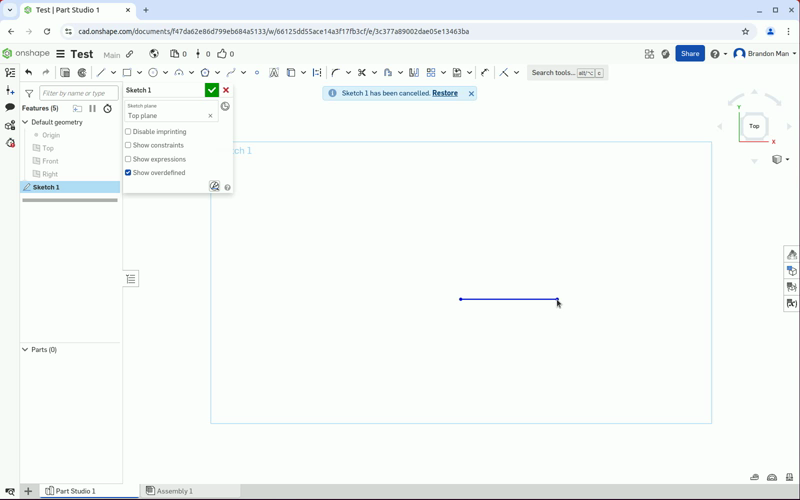
key(a)
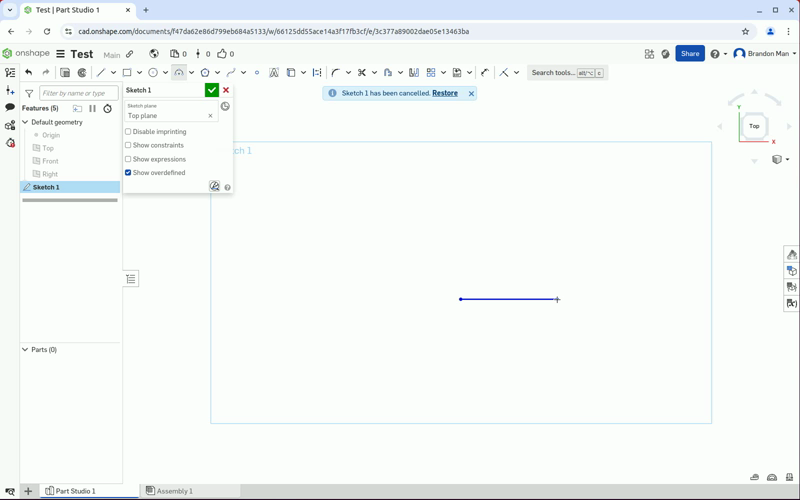
mouse_move(557, 299)
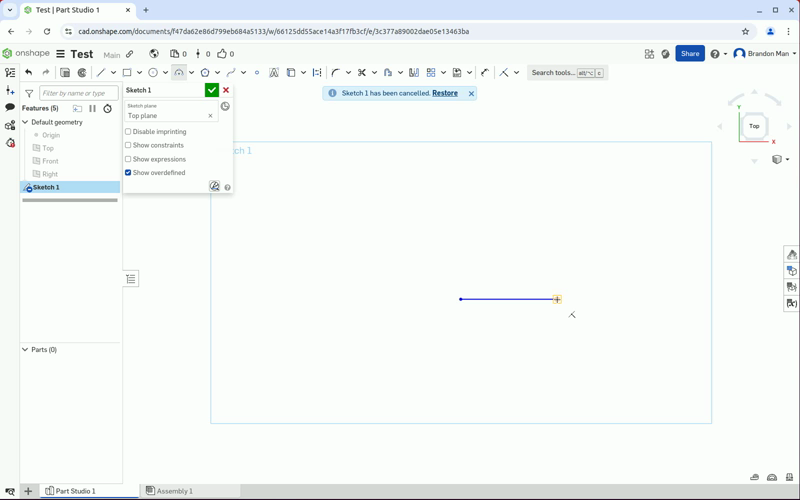
click(557, 299)
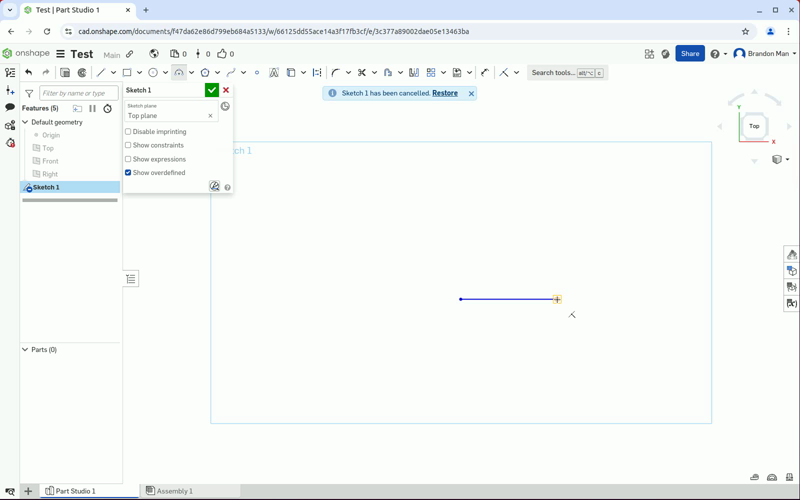
key_down(shift)
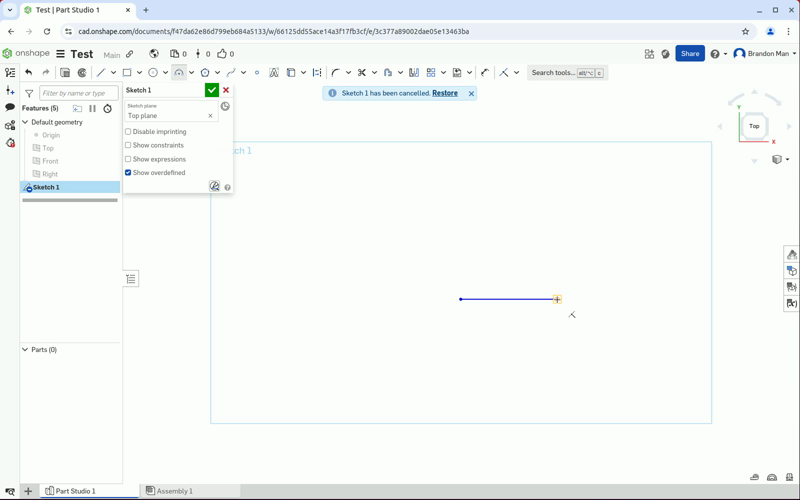
mouse_move(557, 266)
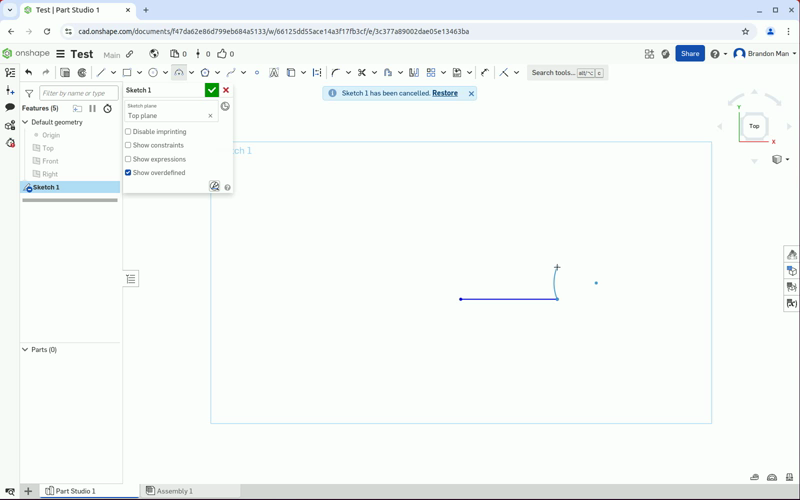
click(557, 266)
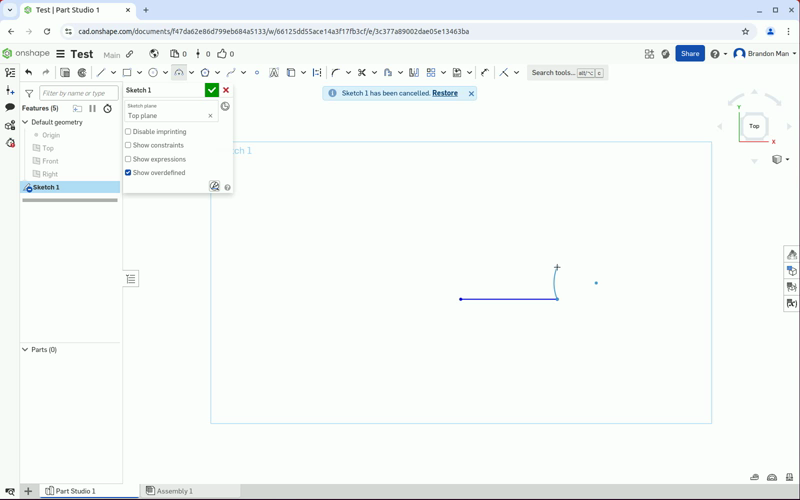
mouse_move(540, 282)
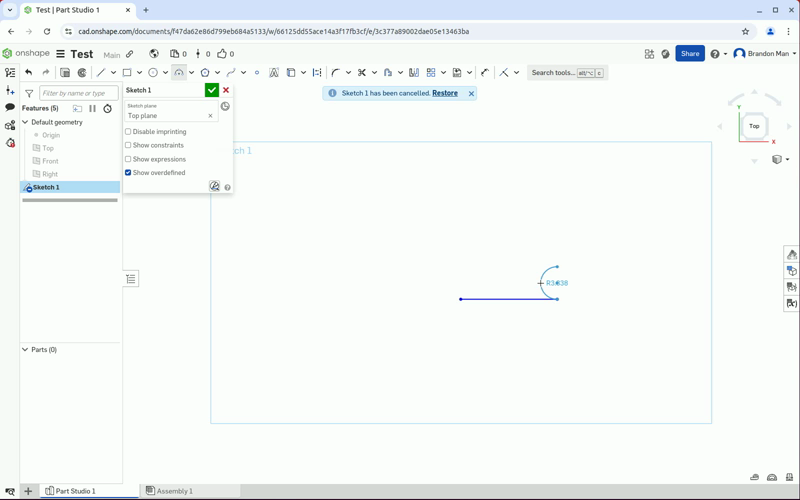
click(540, 282)
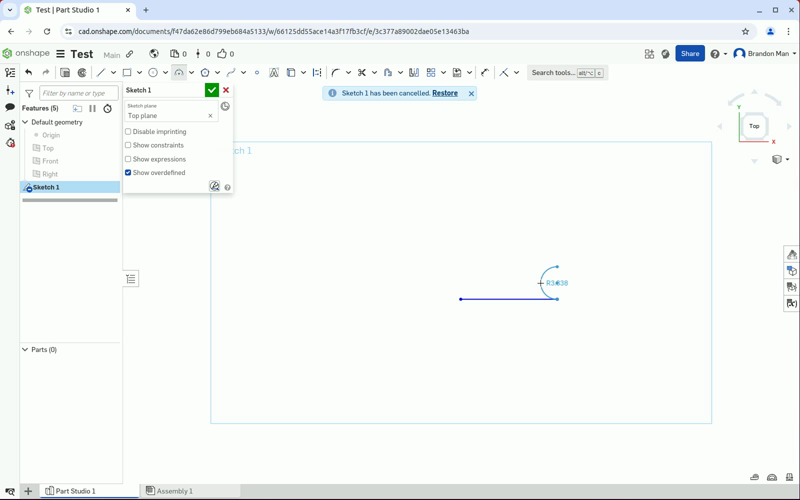
key_up(shift)
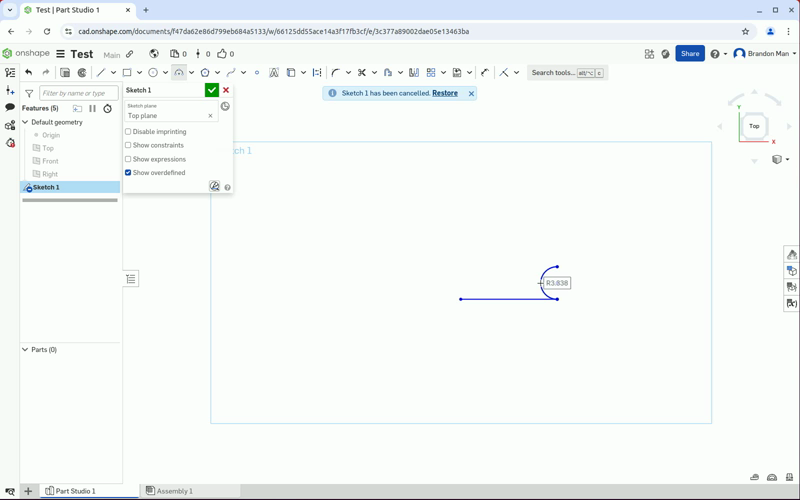
key(esc)
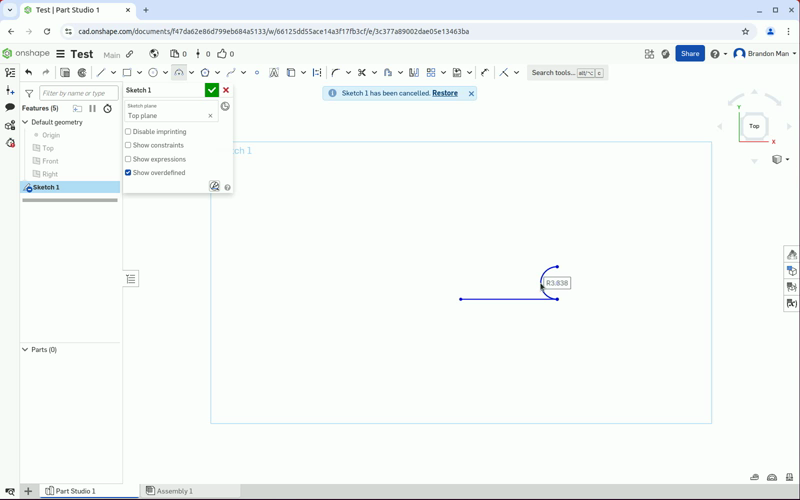
key(l)
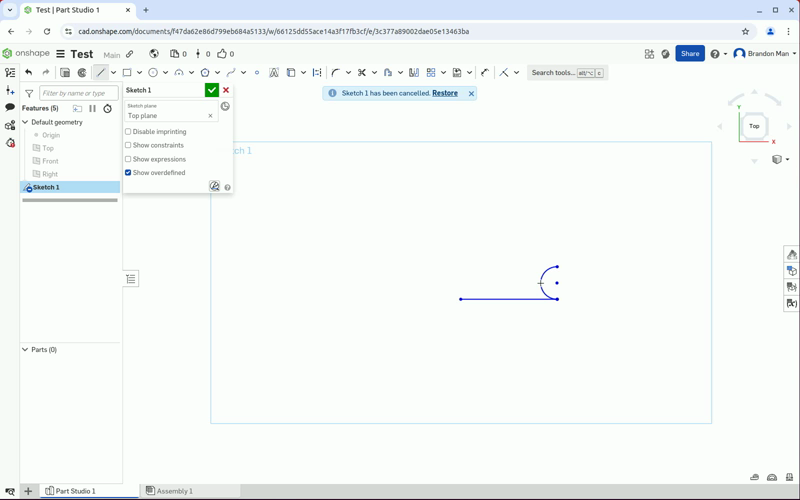
mouse_move(557, 266)
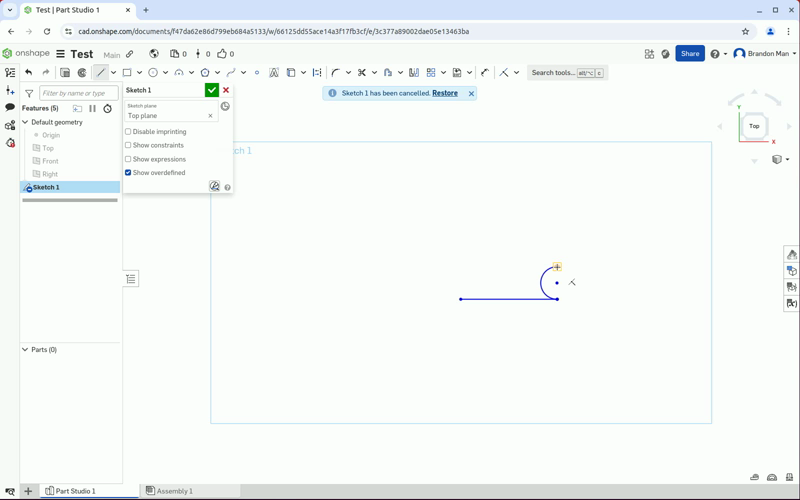
click(557, 266)
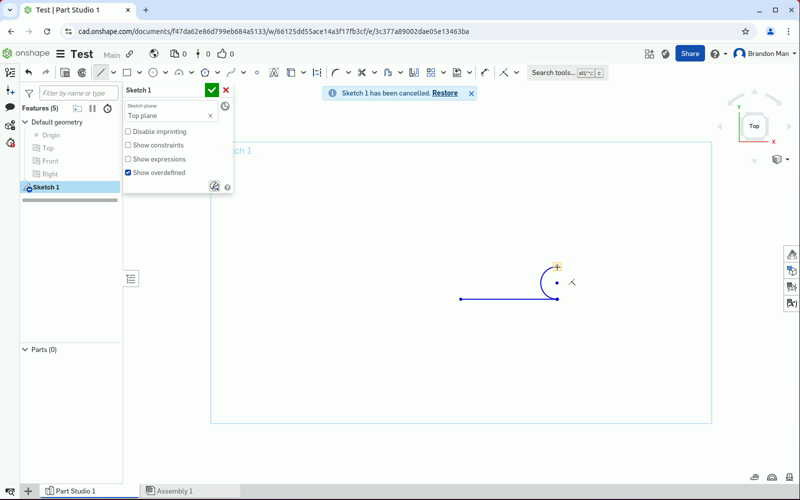
key_down(shift)
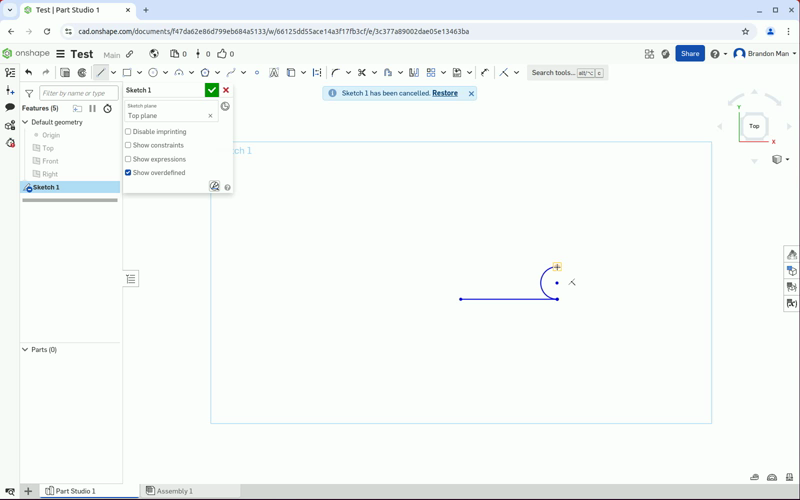
mouse_move(460, 266)
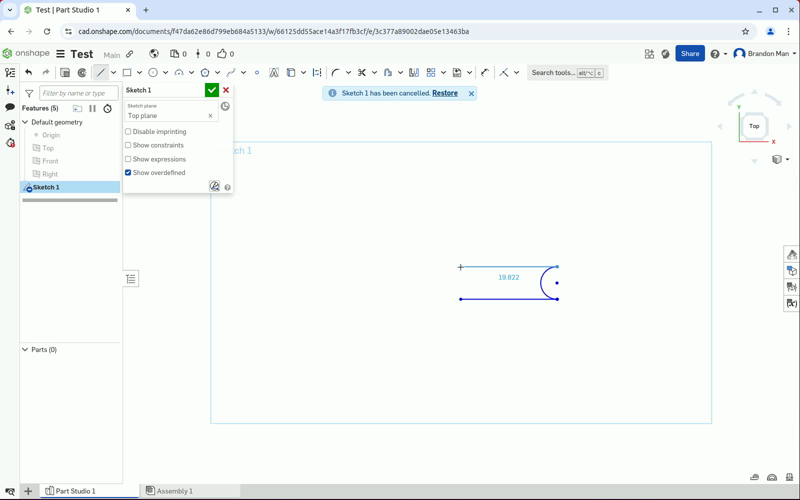
click(460, 266)
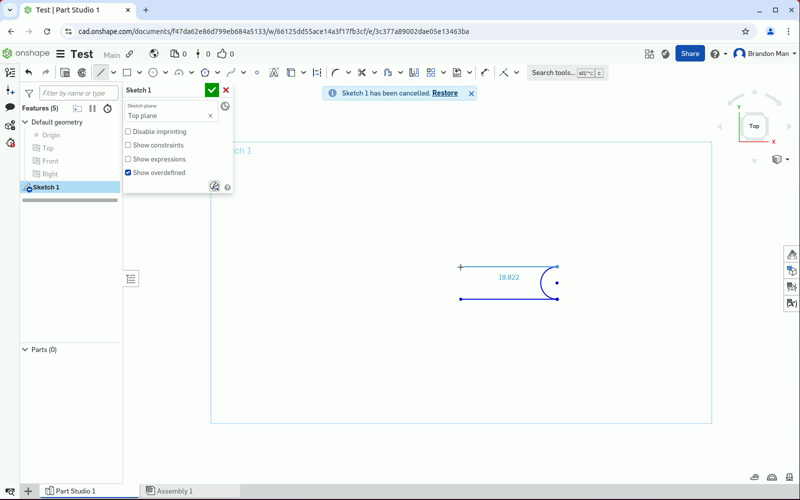
key_up(shift)
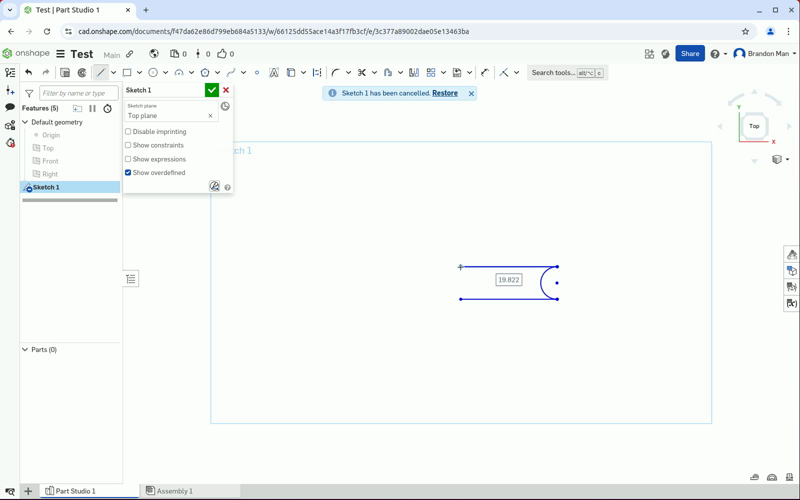
key(esc)
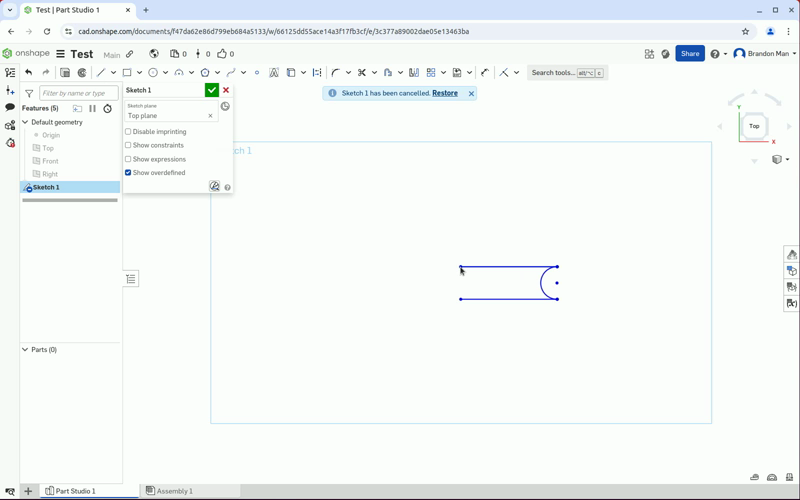
key(a)
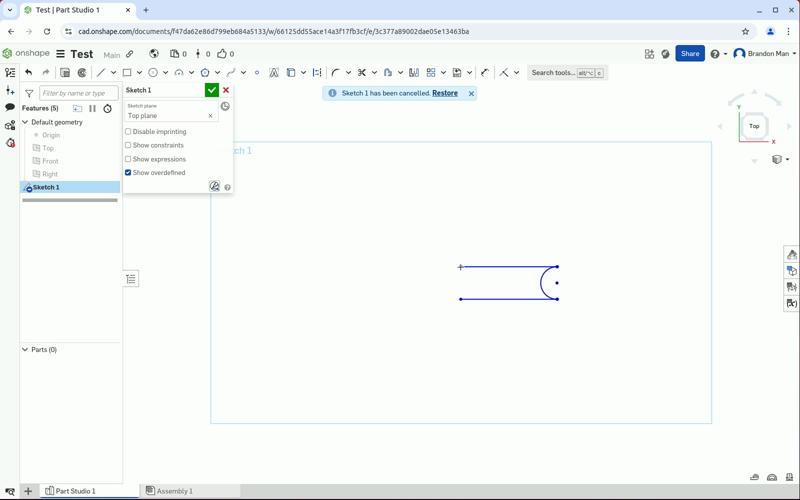
mouse_move(460, 266)
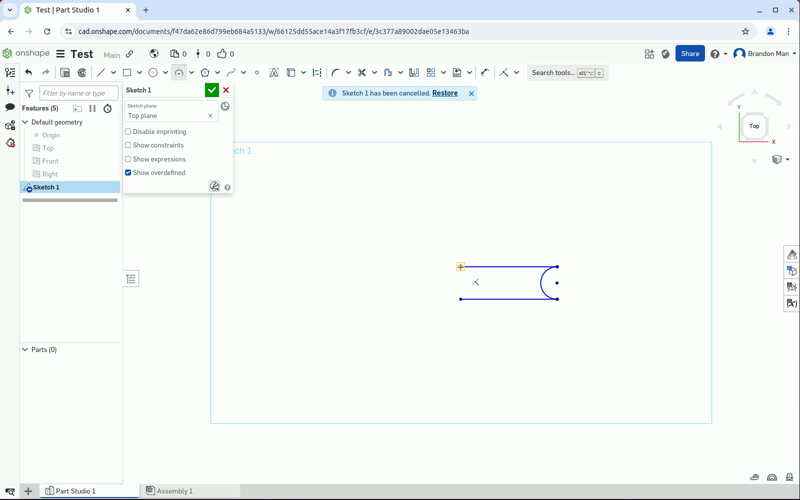
click(460, 266)
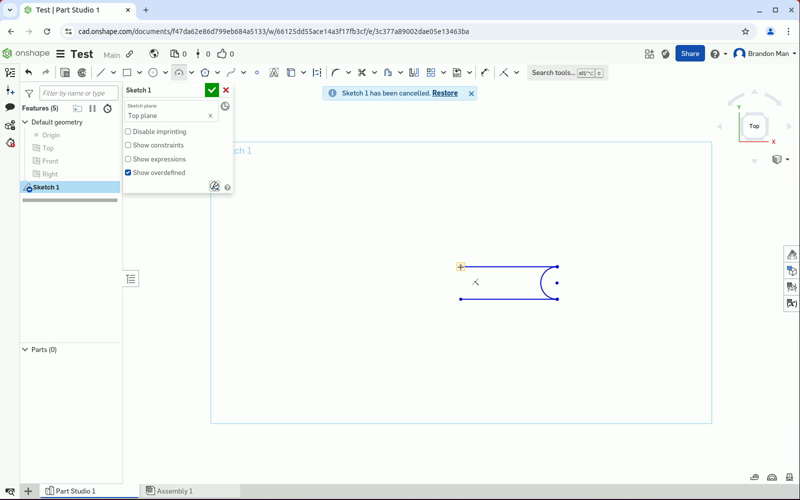
mouse_move(460, 299)
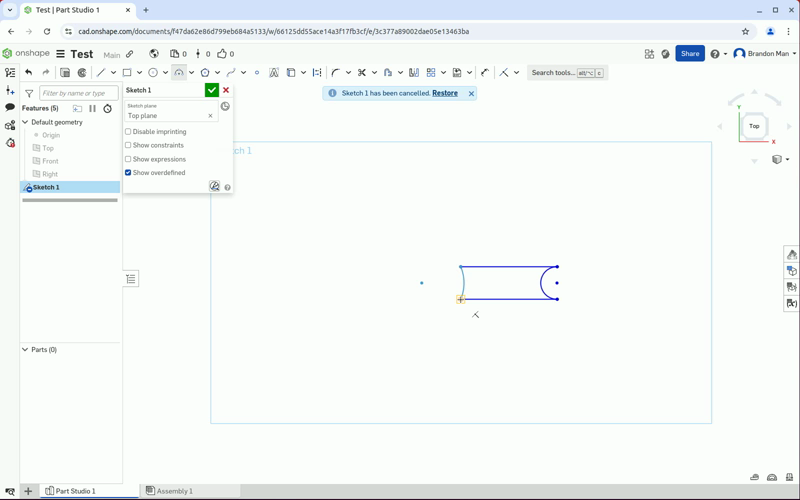
click(460, 299)
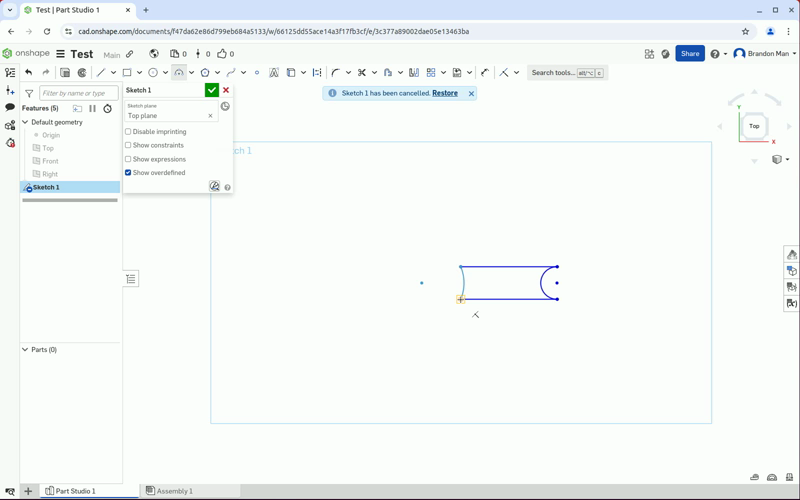
key_down(shift)
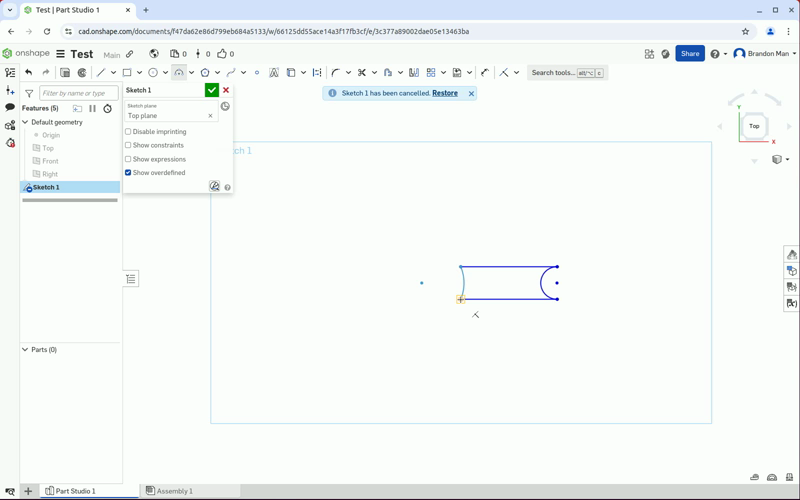
mouse_move(477, 282)
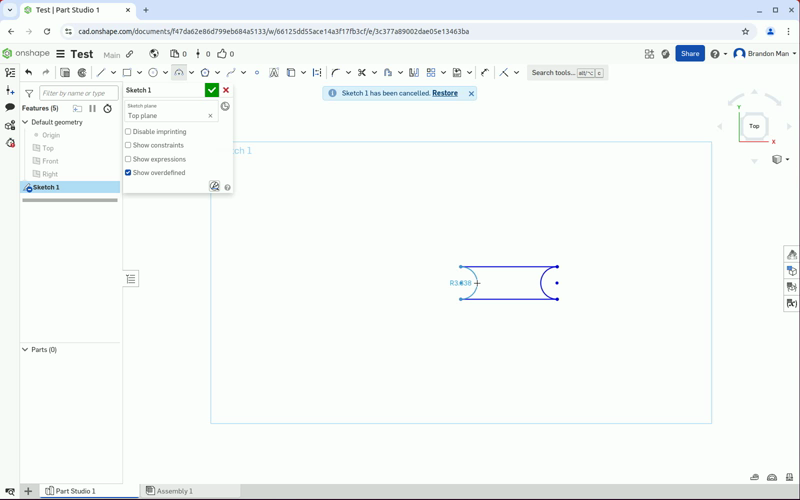
click(477, 282)
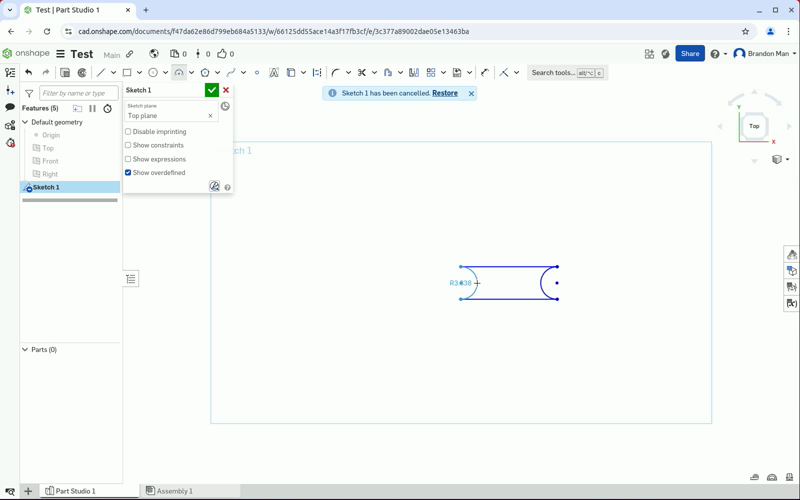
key_up(shift)
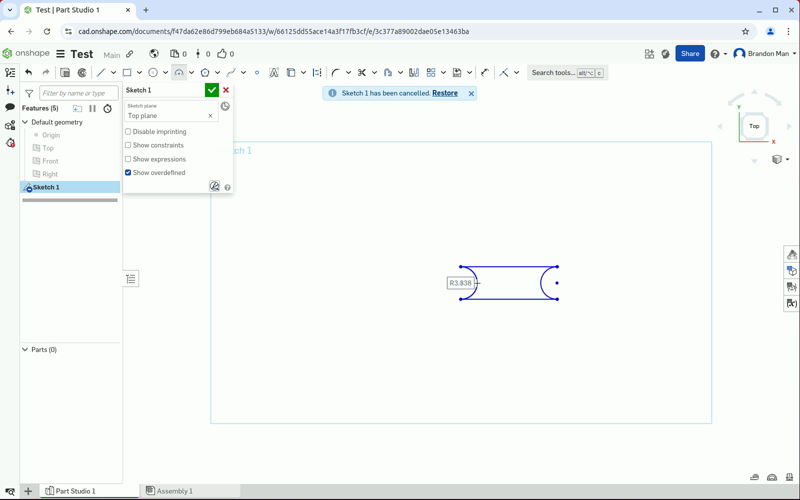
key(esc)
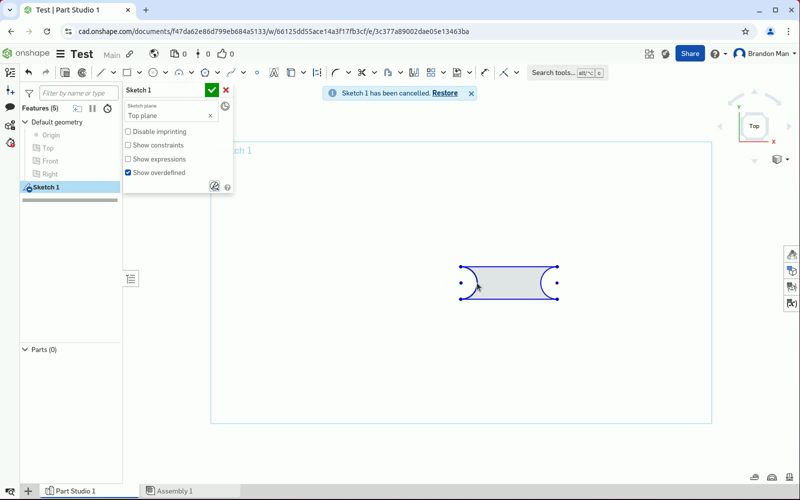
mouse_move(541, 291)
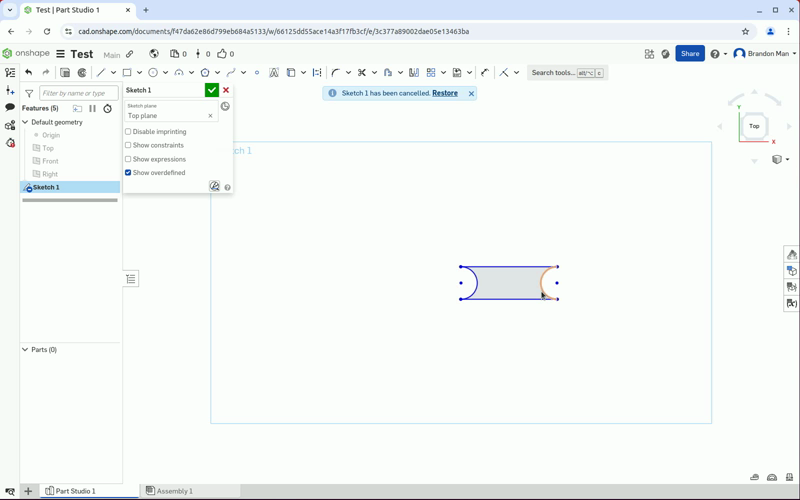
scroll(6)
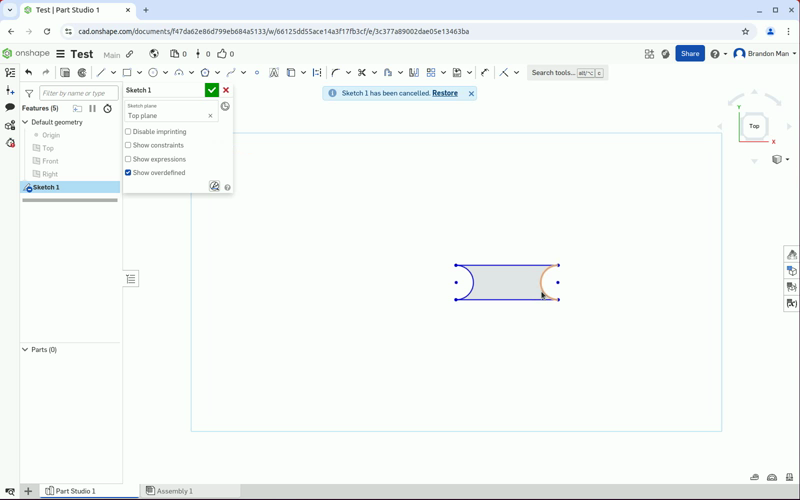
scroll(6)
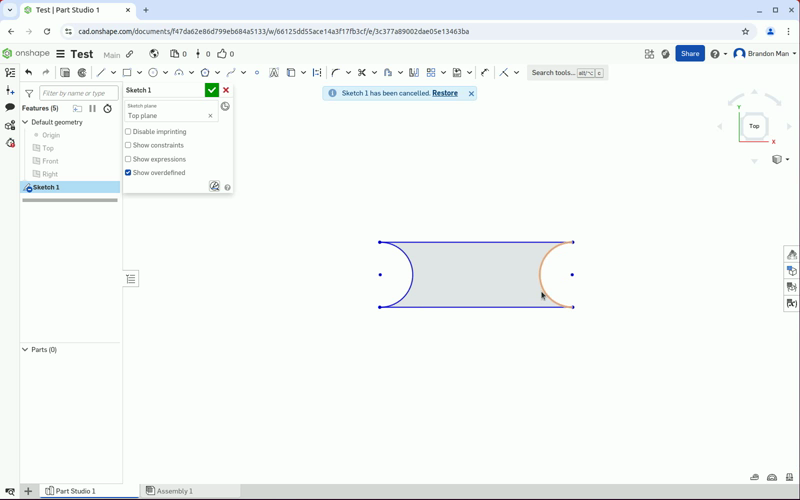
scroll(6)
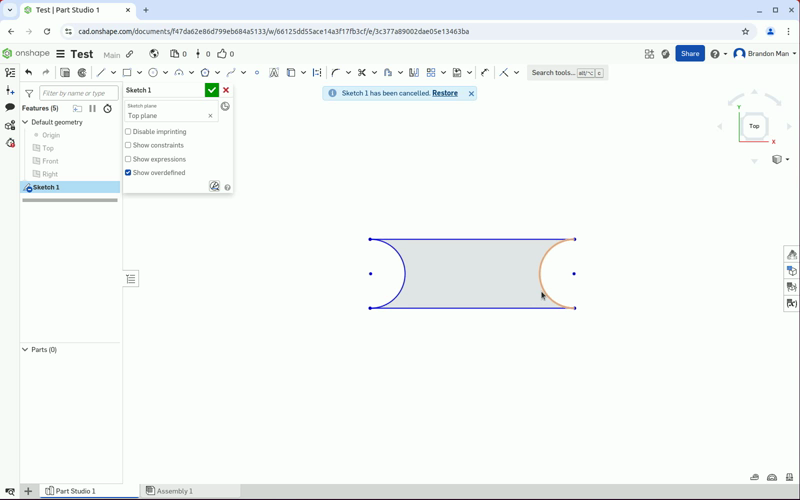
scroll(6)
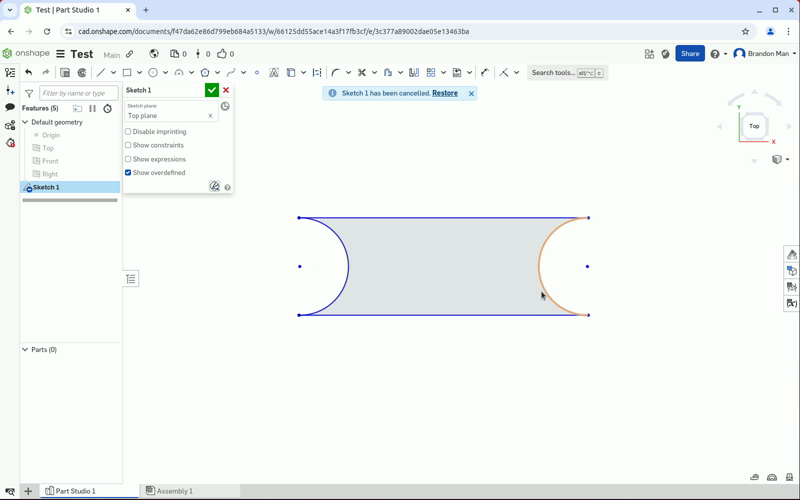
scroll(6)
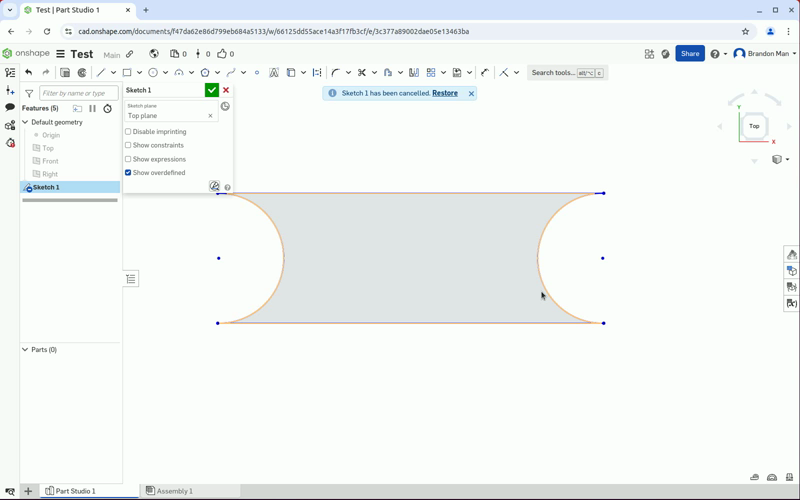
scroll(6)
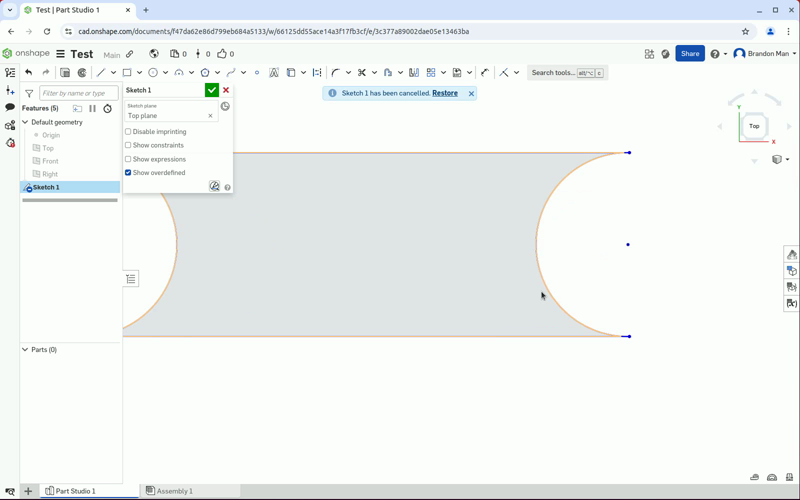
scroll(6)
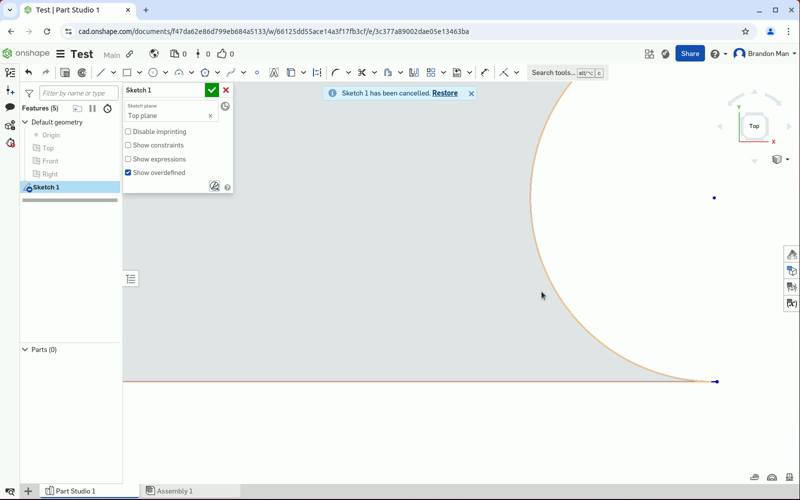
click(541, 291)
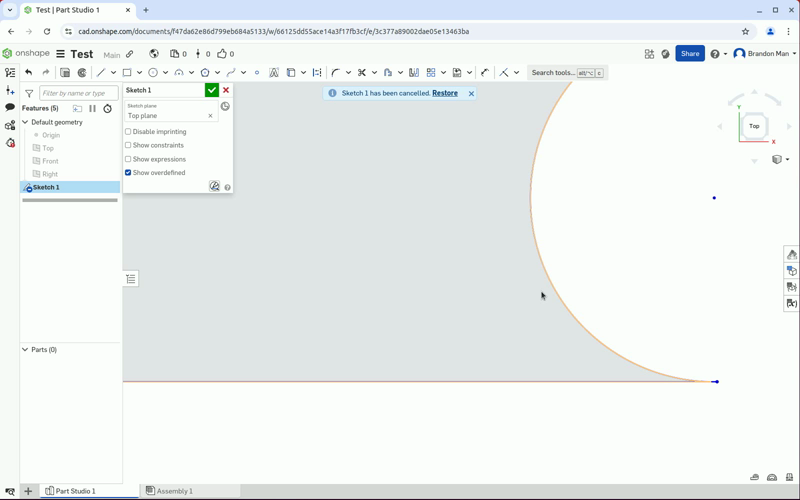
scroll(-6)
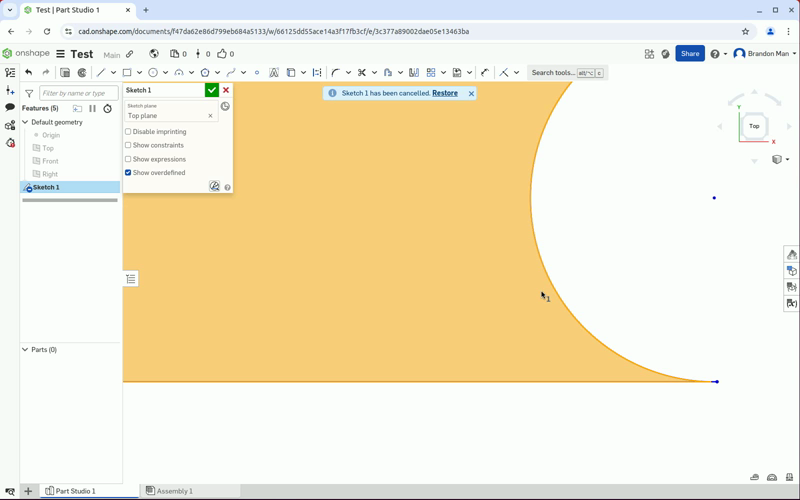
scroll(-6)
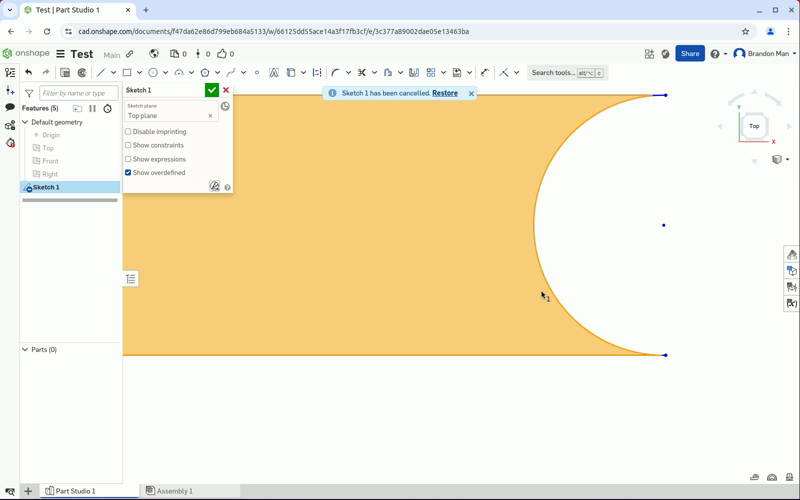
scroll(-6)
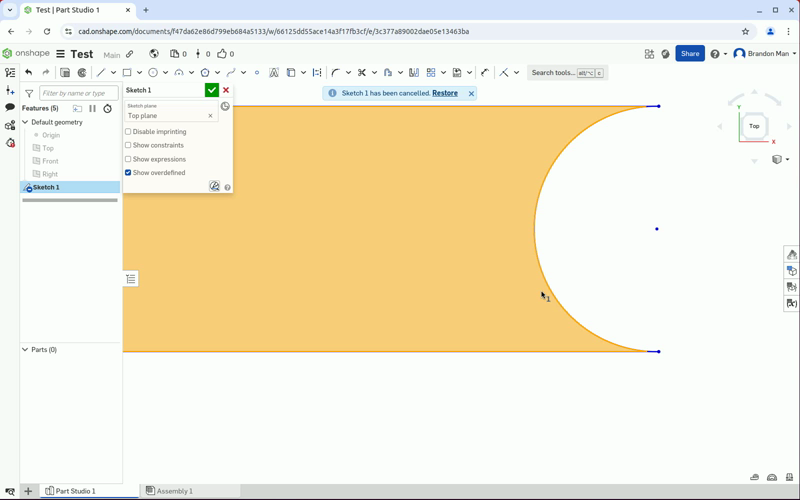
scroll(-6)
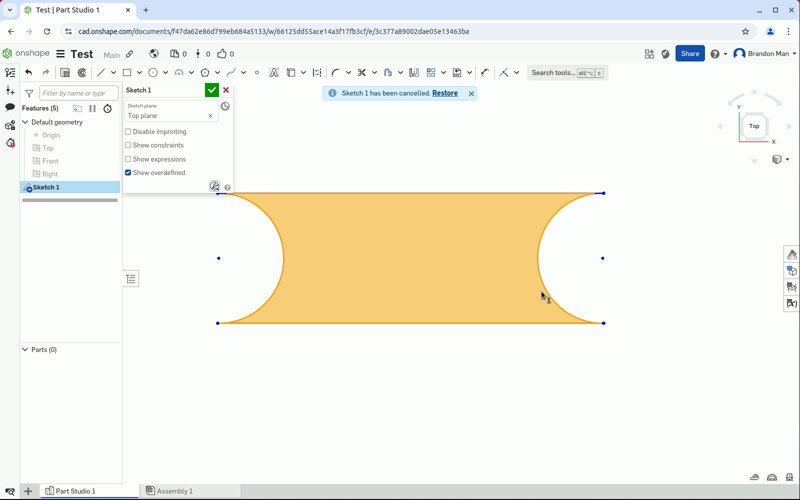
scroll(-6)
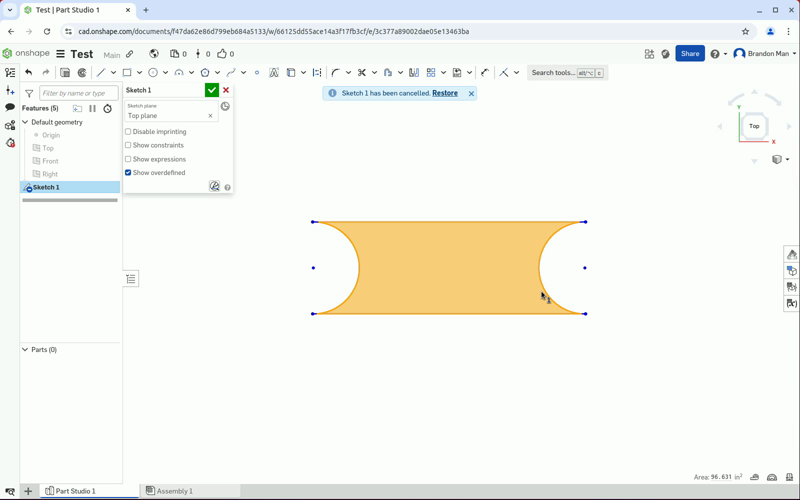
scroll(-6)
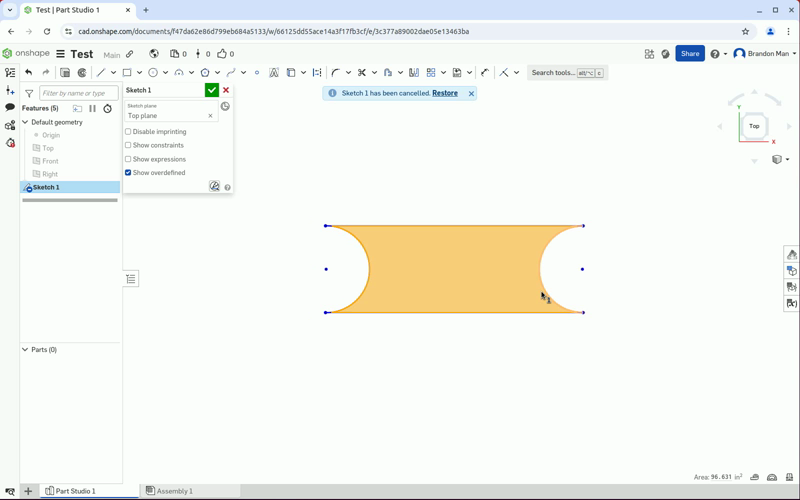
scroll(-6)
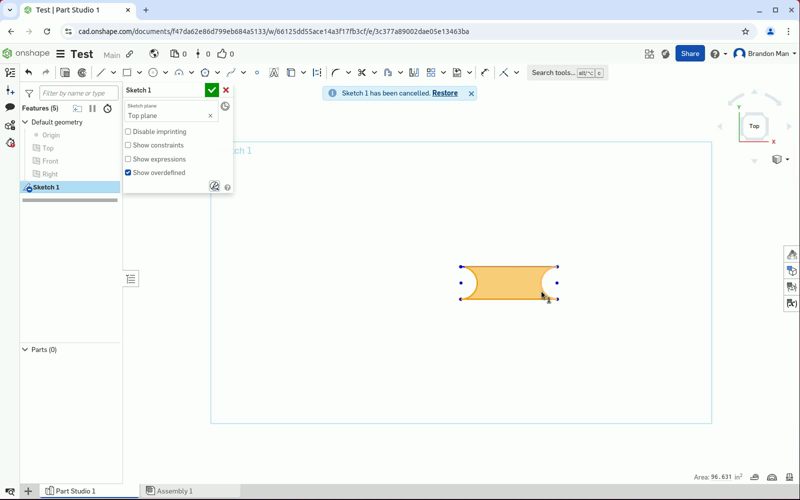
mouse_move(73, 352)
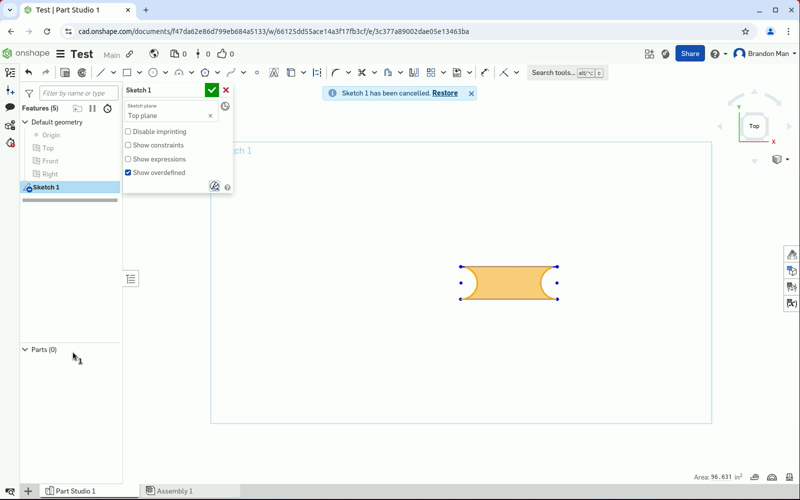
key(shift+y)
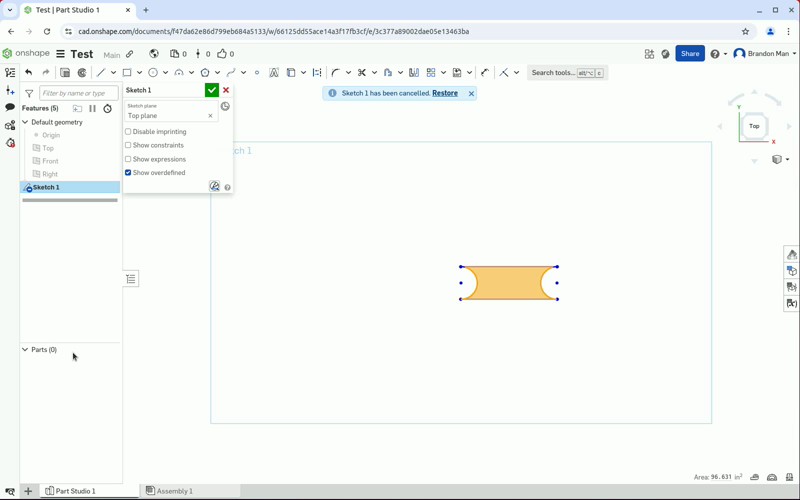
key(shift+e)
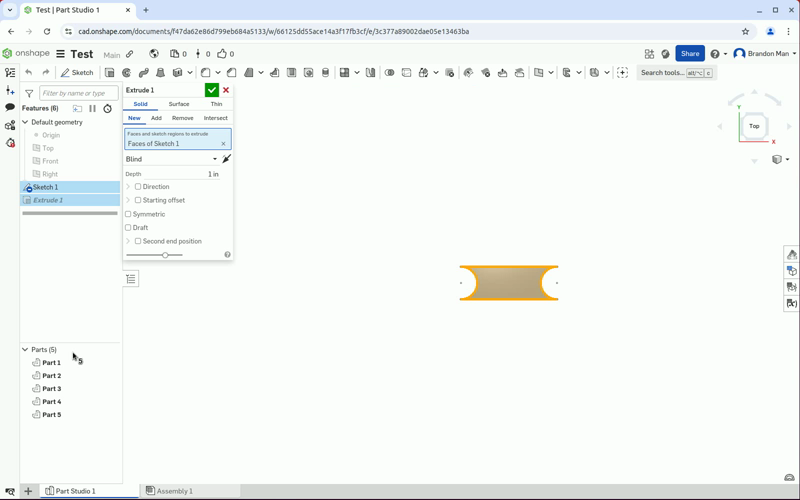
mouse_move(143, 106)
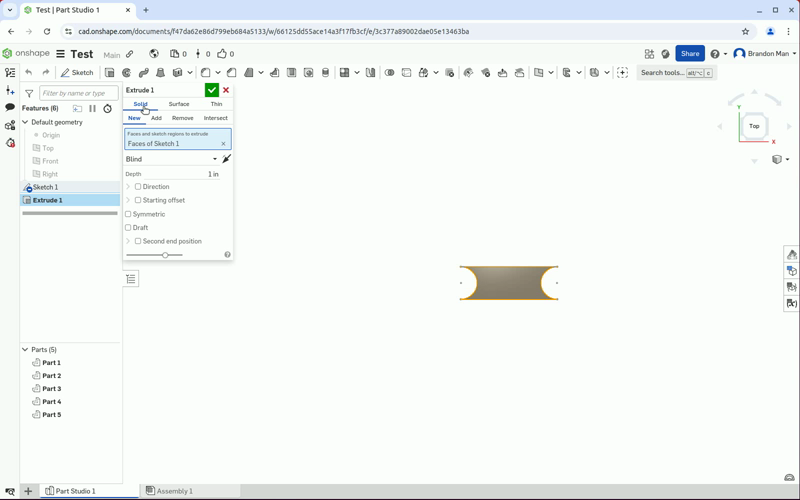
click(143, 106)
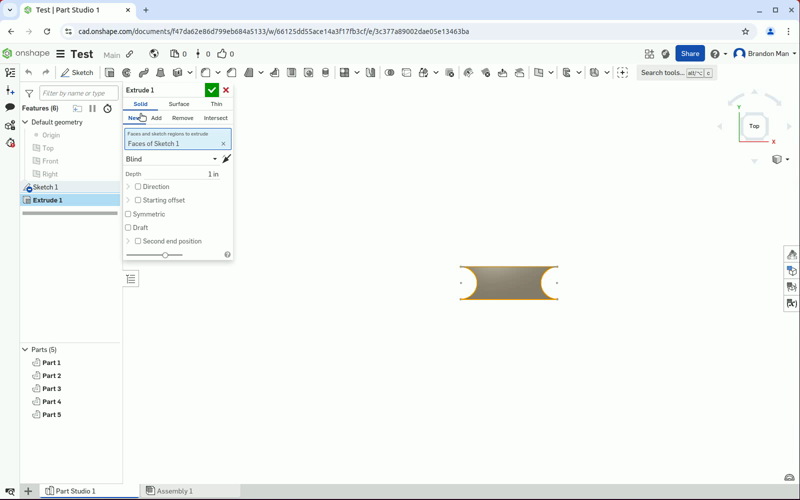
mouse_move(137, 120)
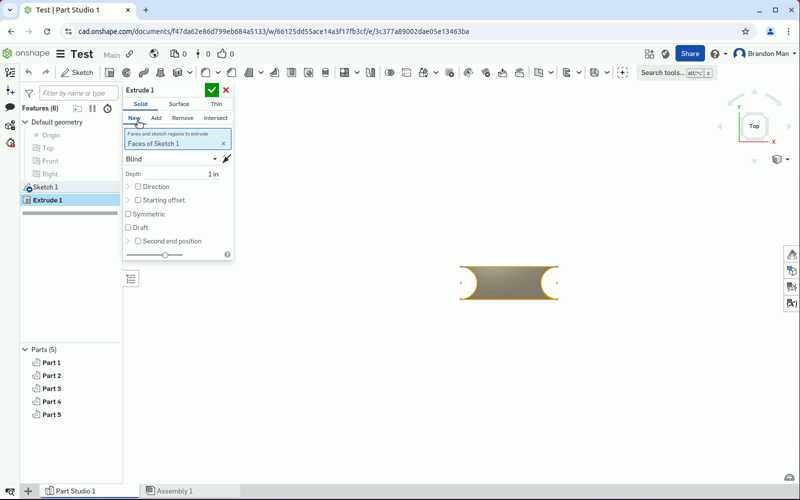
click(137, 120)
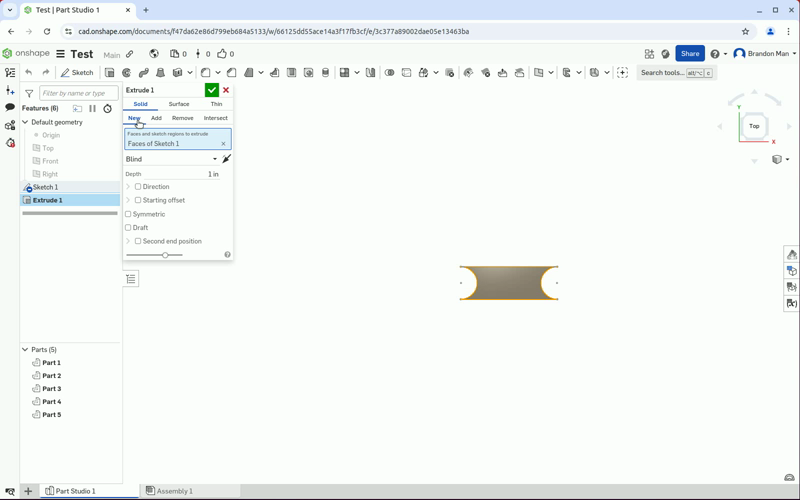
key(tab, 4)
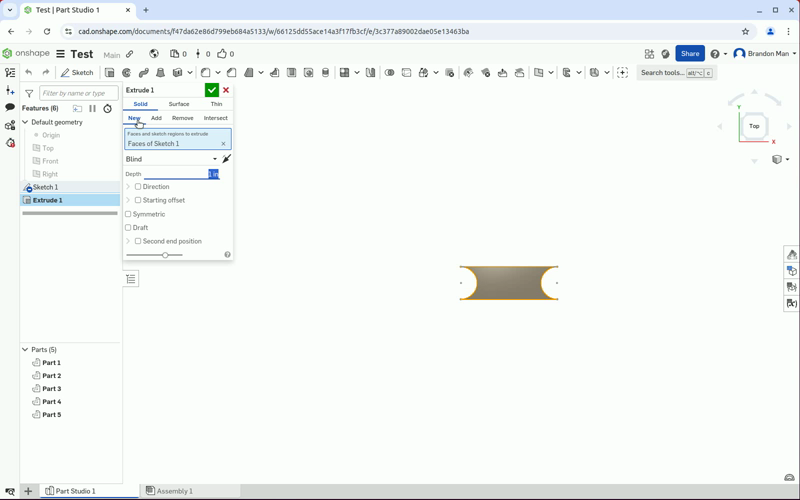
text(4.333)
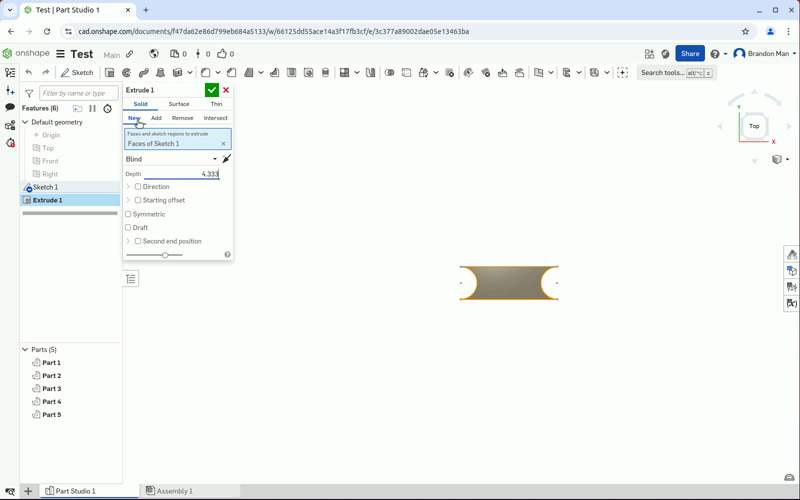
key(enter)
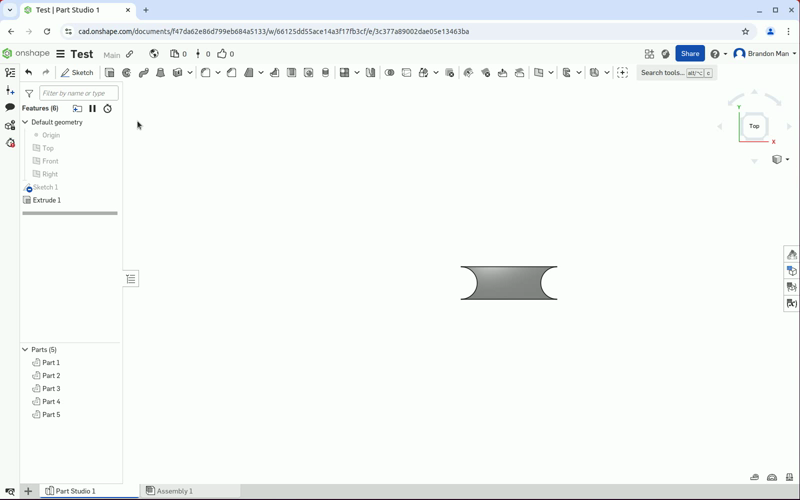
key(shift+h)
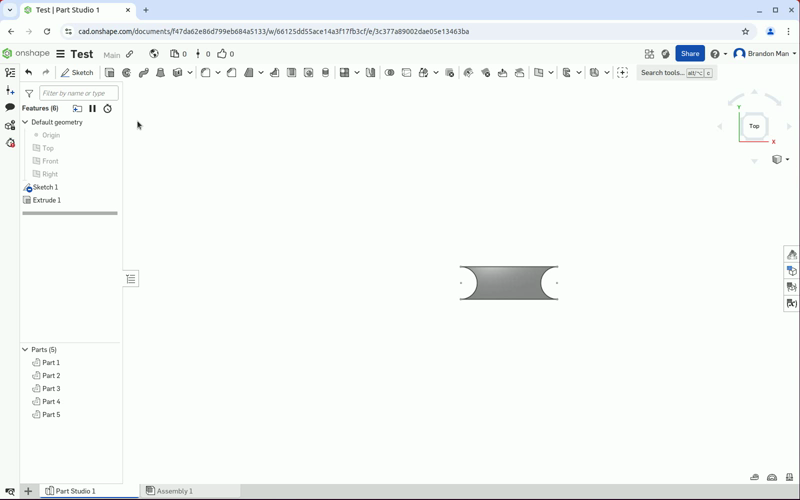
key(shift+h)
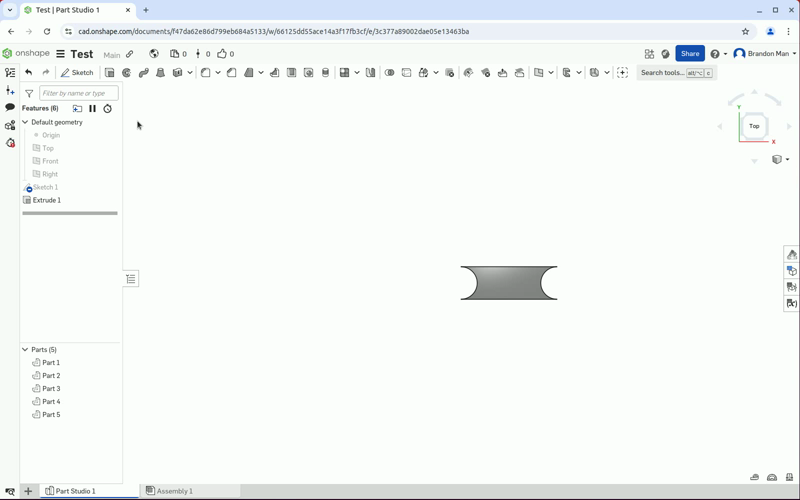
mouse_move(73, 189)
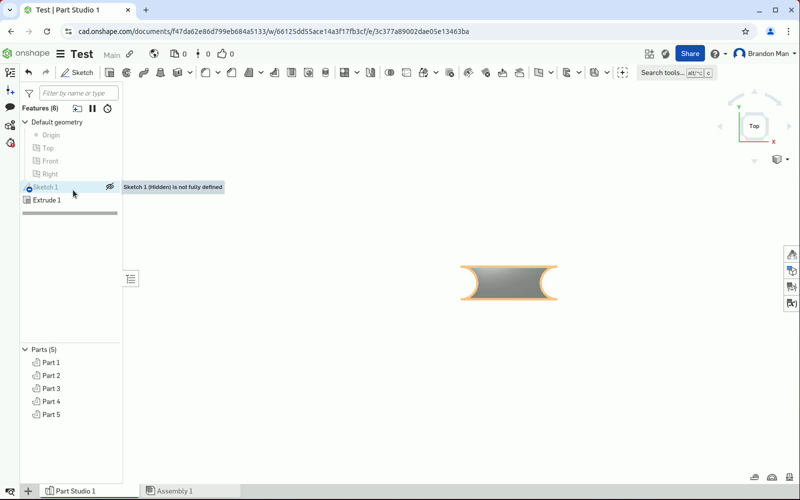
click(73, 189)
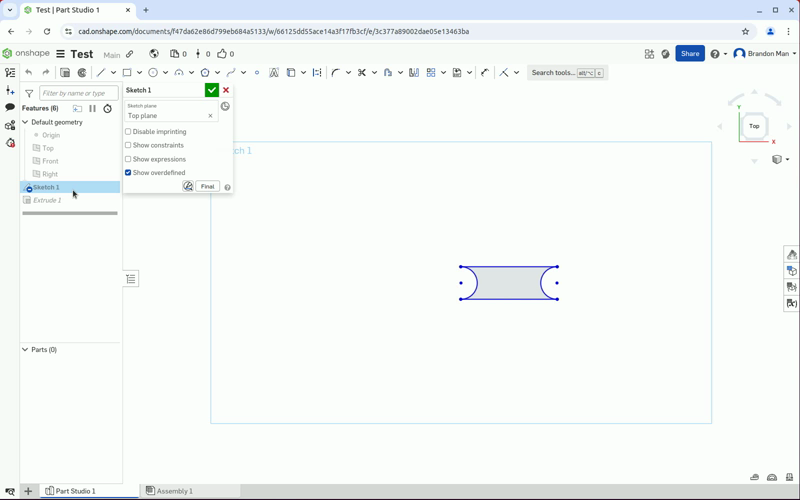
mouse_move(229, 92)
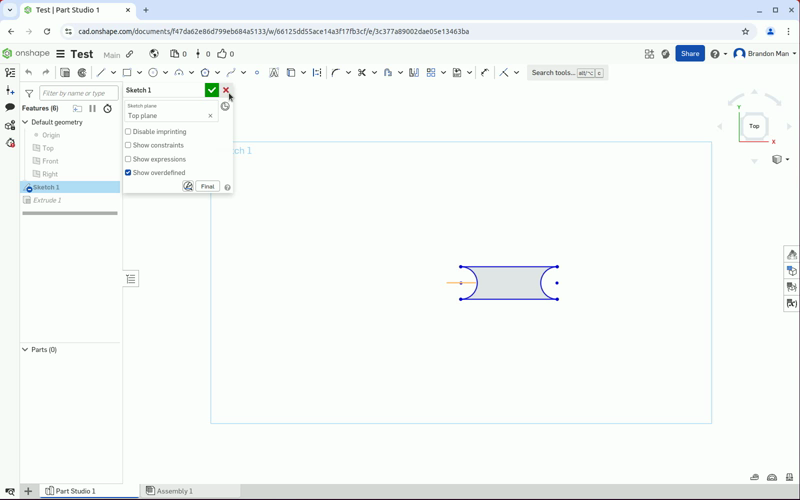
click(229, 92)
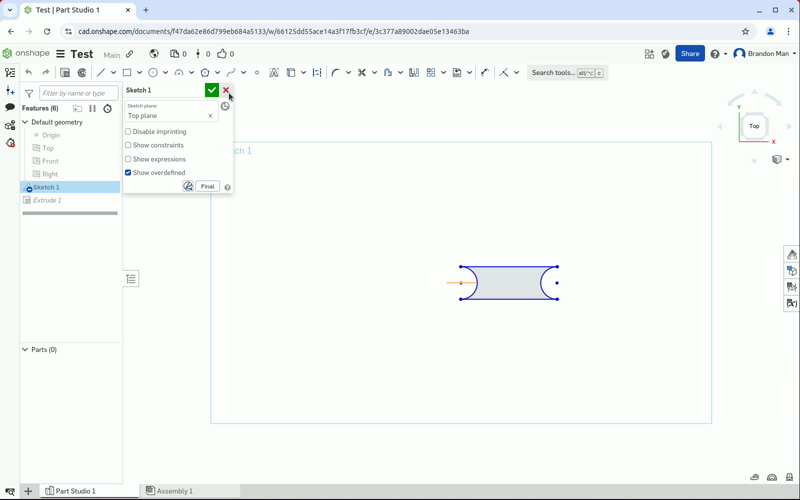
key(shift+s)
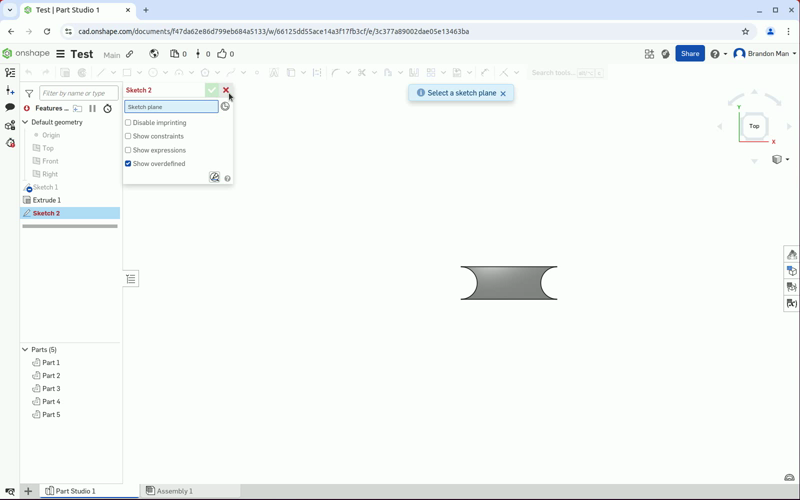
mouse_move(73, 150)
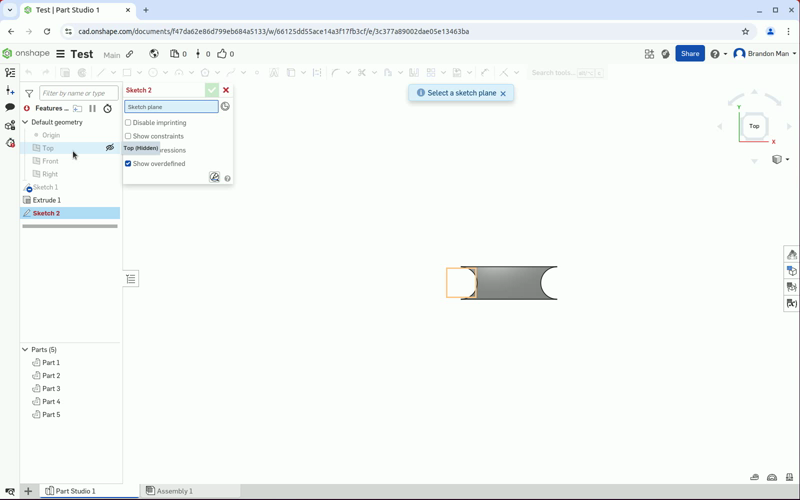
click(73, 150)
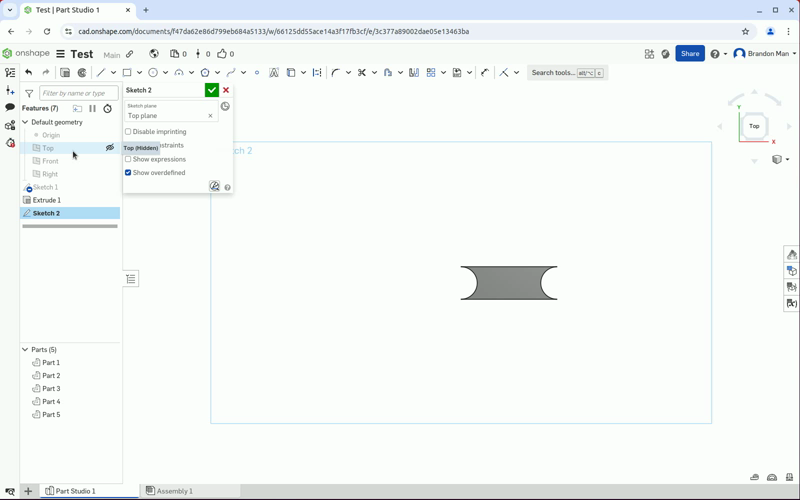
mouse_move(73, 352)
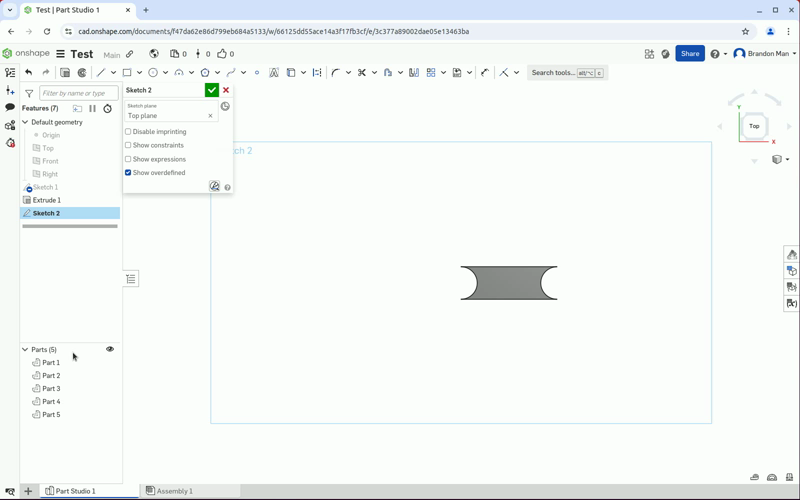
key(y)
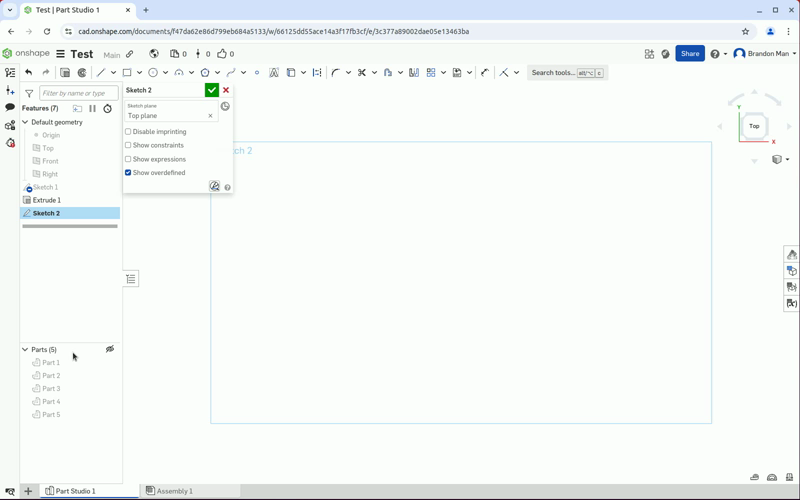
key(c)
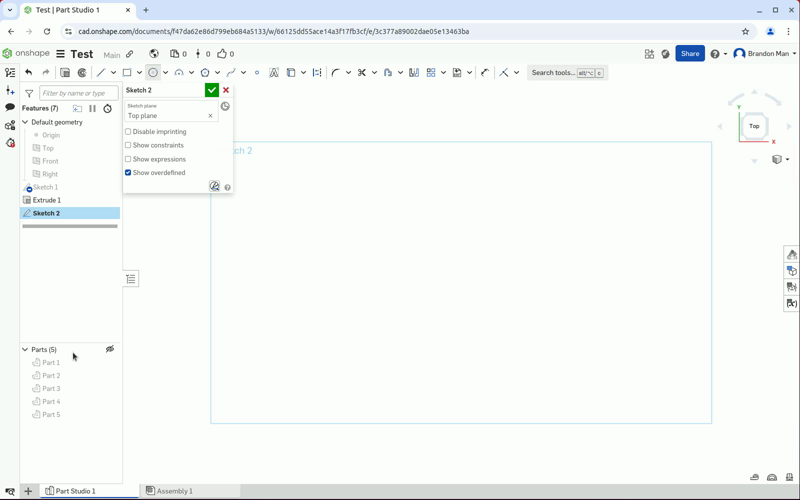
key_down(shift)
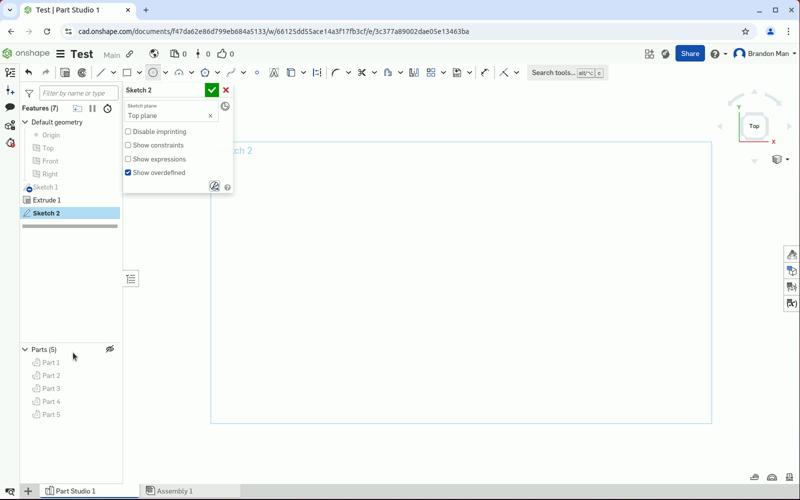
mouse_move(460, 282)
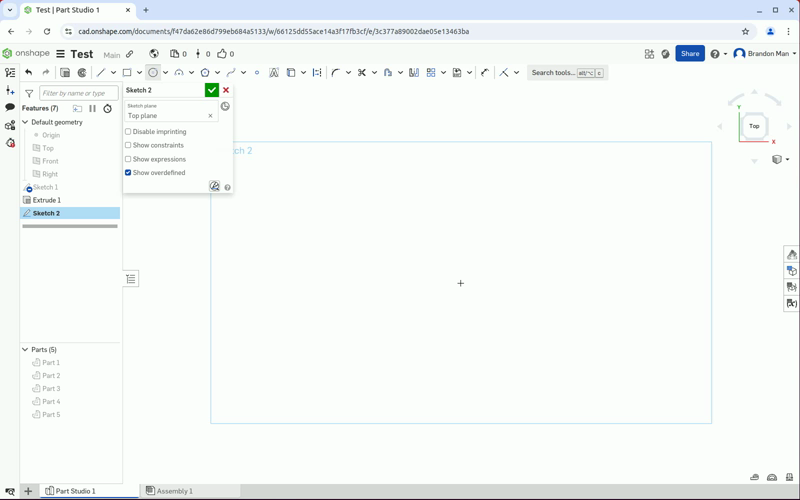
click(460, 282)
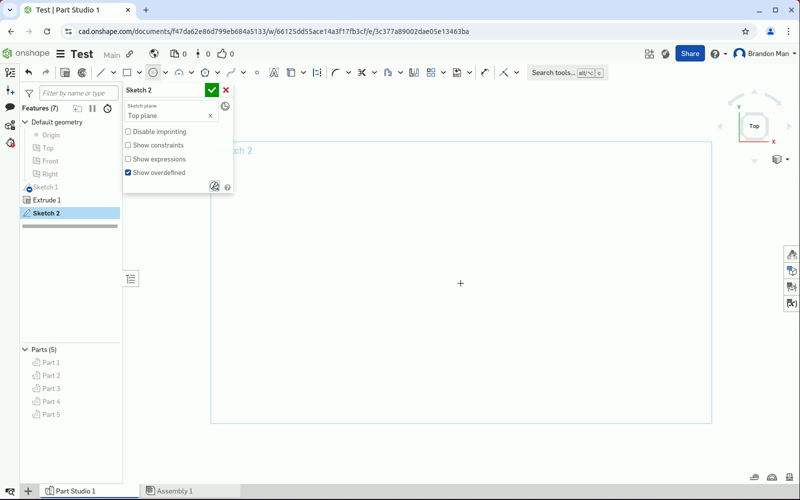
key_up(shift)
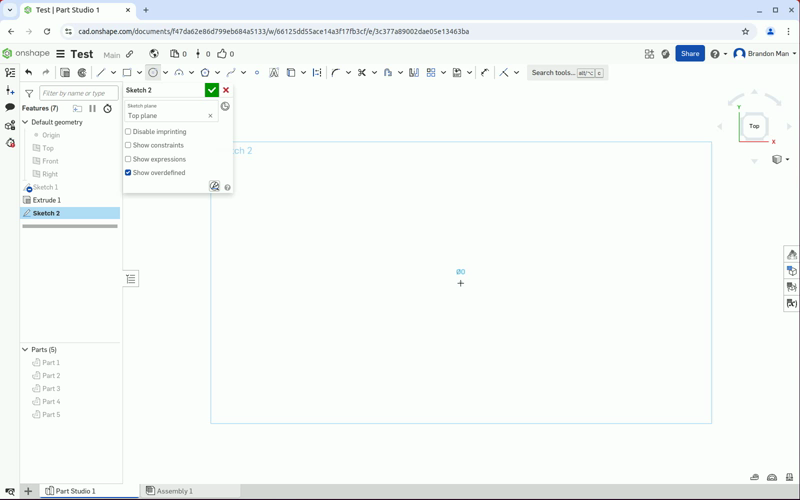
mouse_move(477, 282)
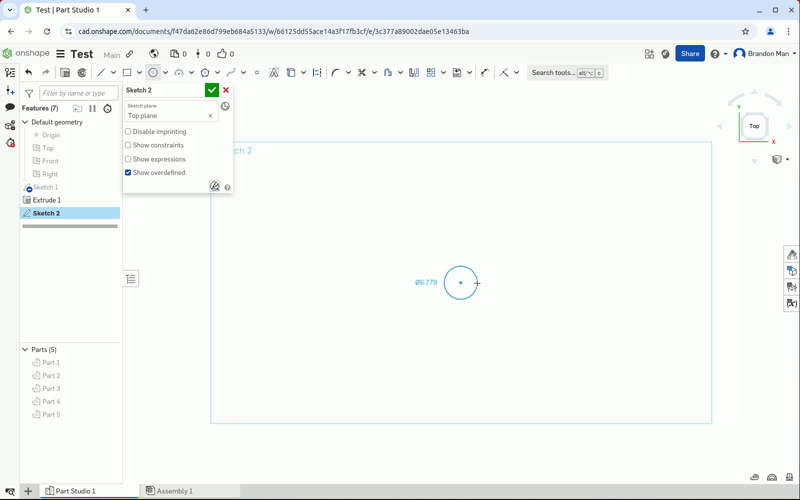
click(477, 282)
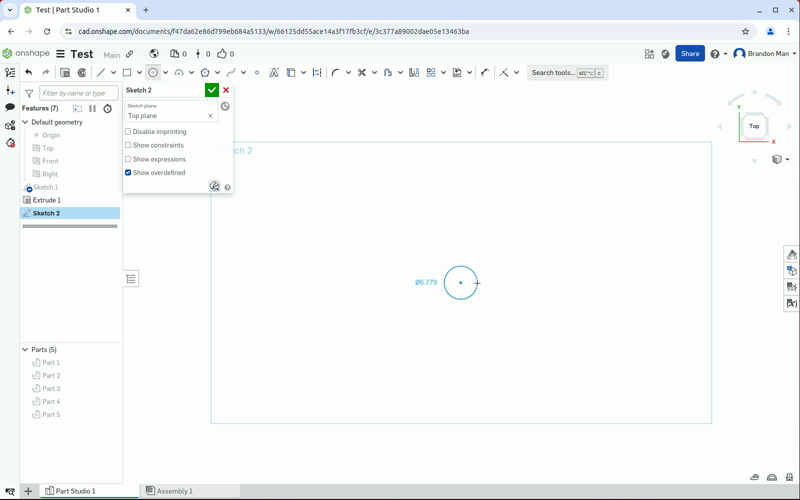
key(esc)
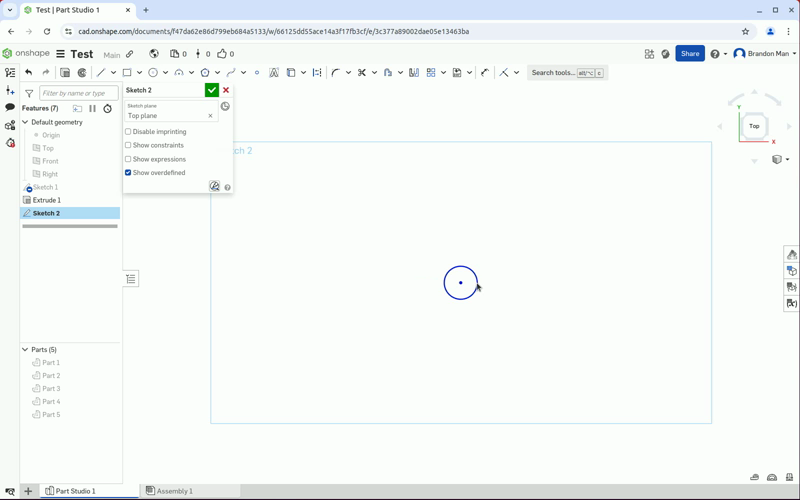
key(c)
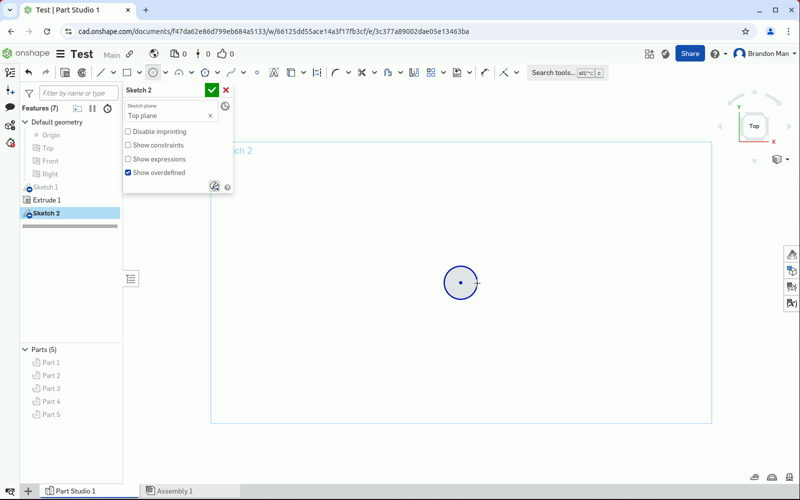
key_down(shift)
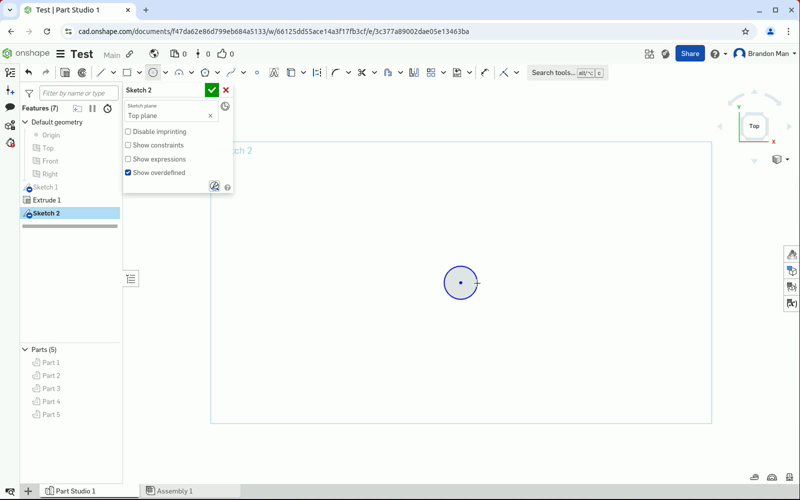
mouse_move(460, 282)
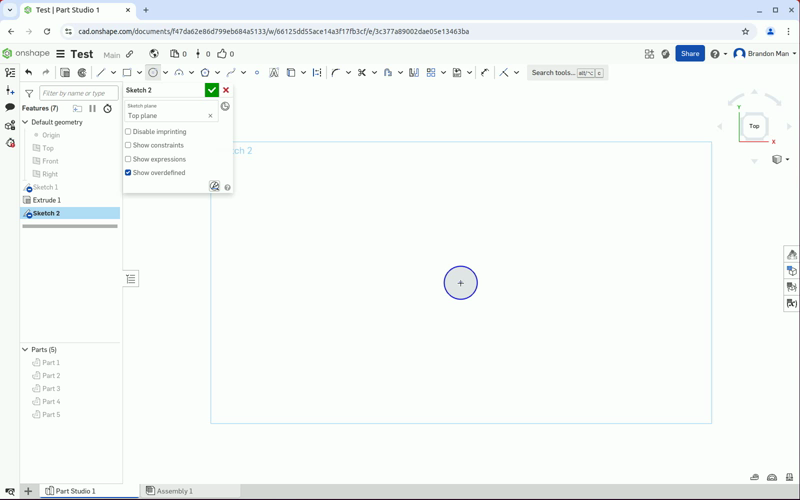
click(460, 282)
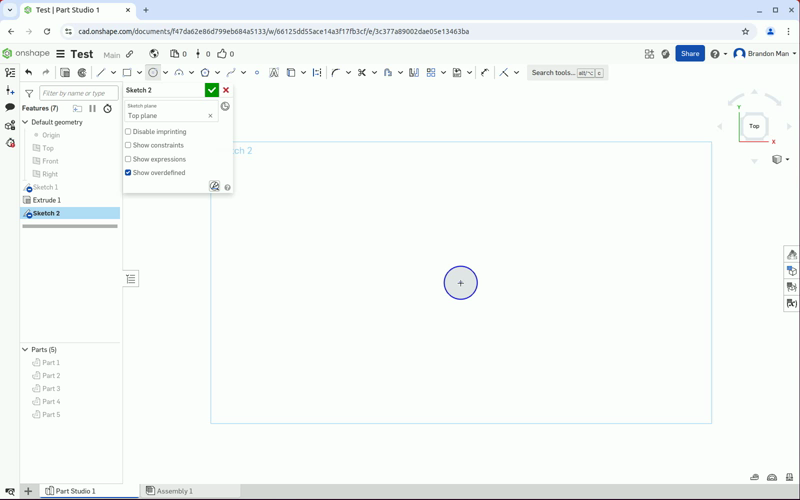
key_up(shift)
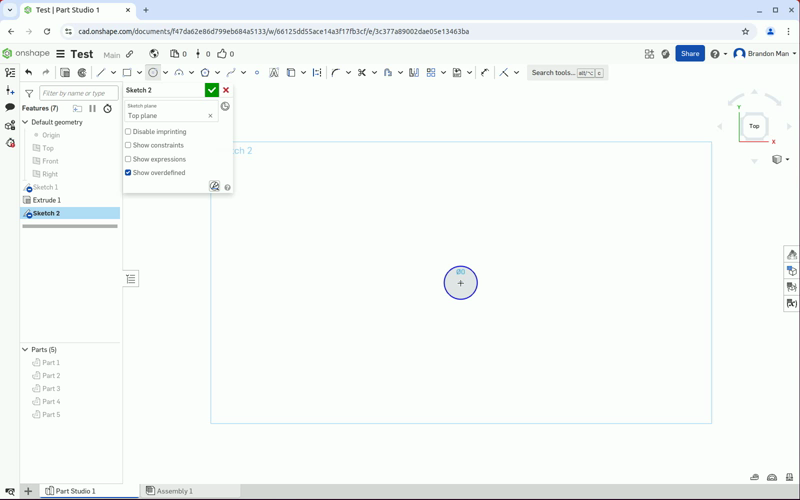
mouse_move(468, 282)
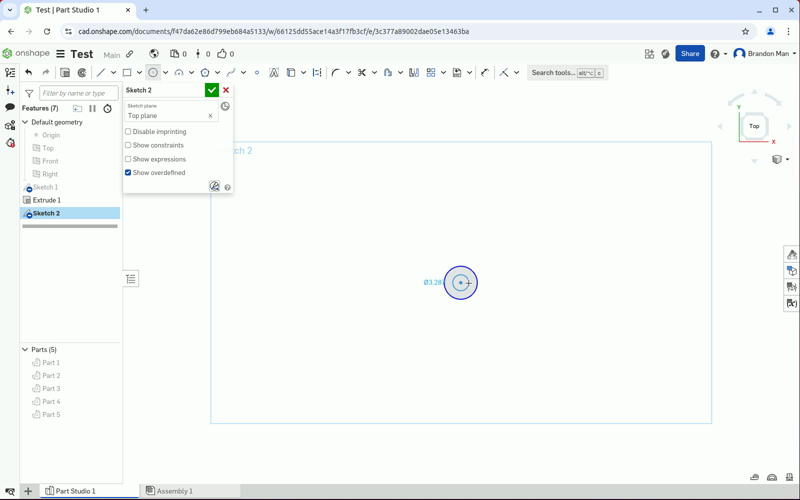
click(468, 282)
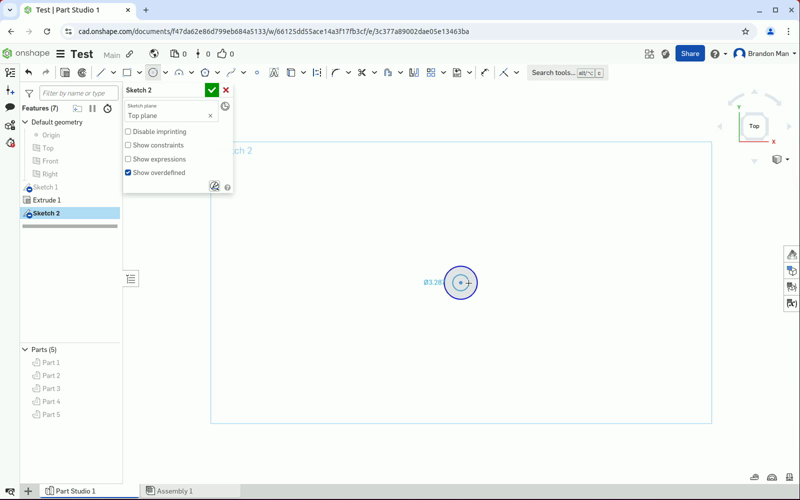
key(esc)
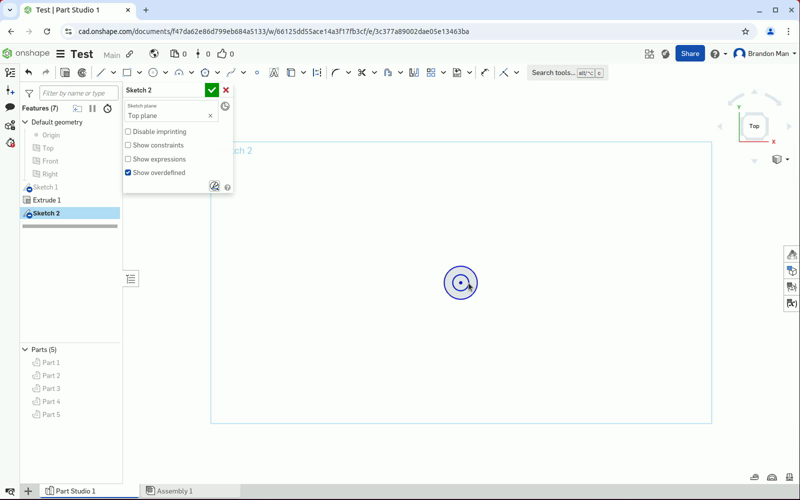
mouse_move(453, 278)
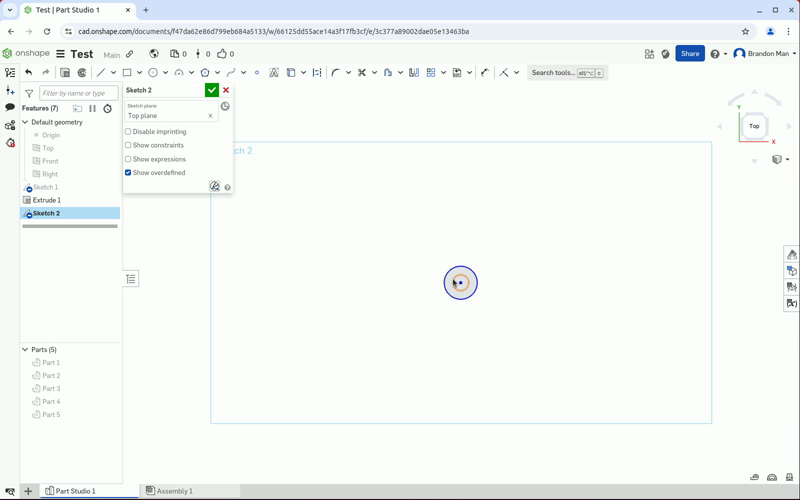
scroll(6)
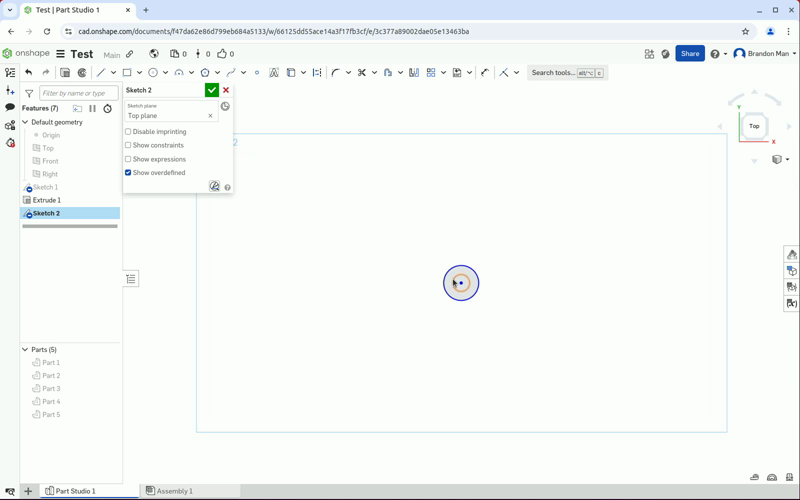
scroll(6)
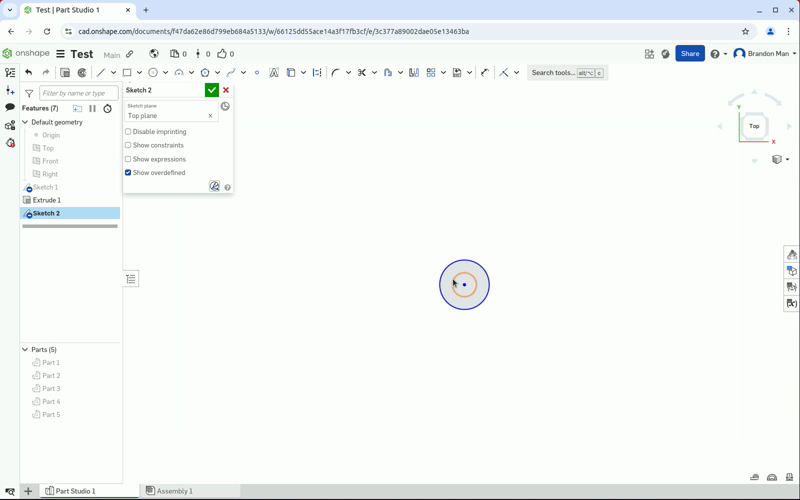
scroll(6)
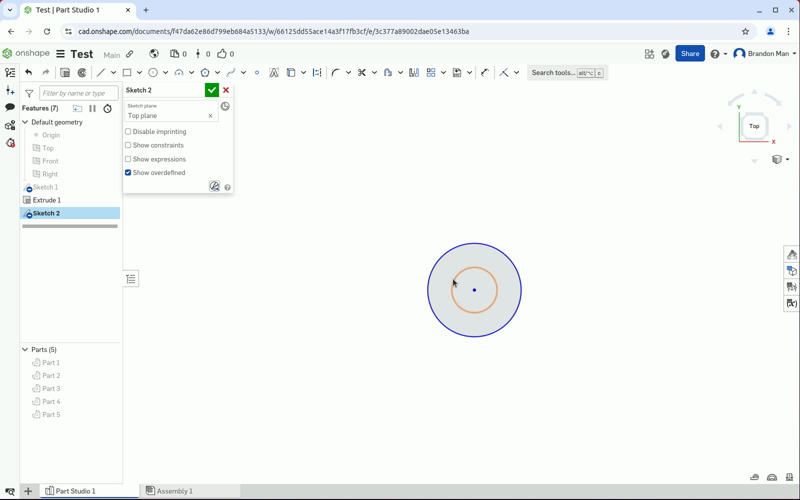
scroll(6)
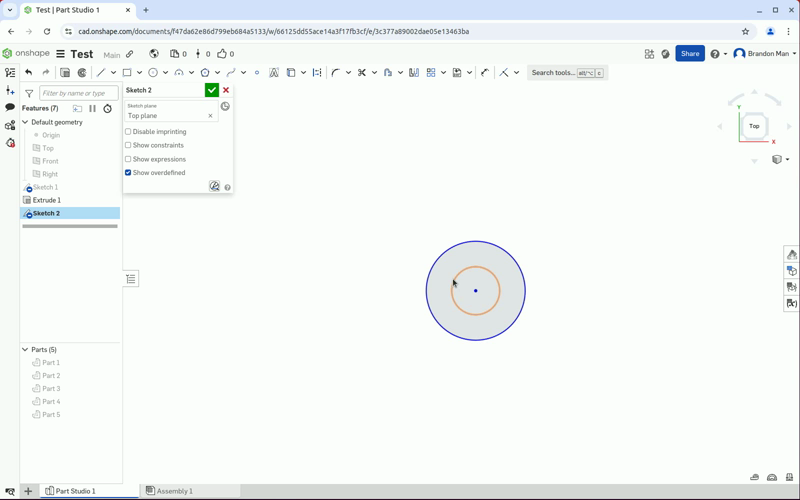
scroll(6)
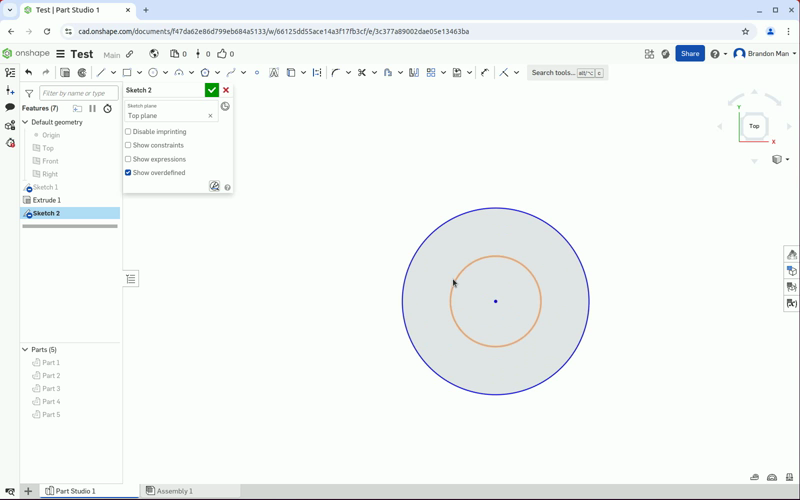
scroll(6)
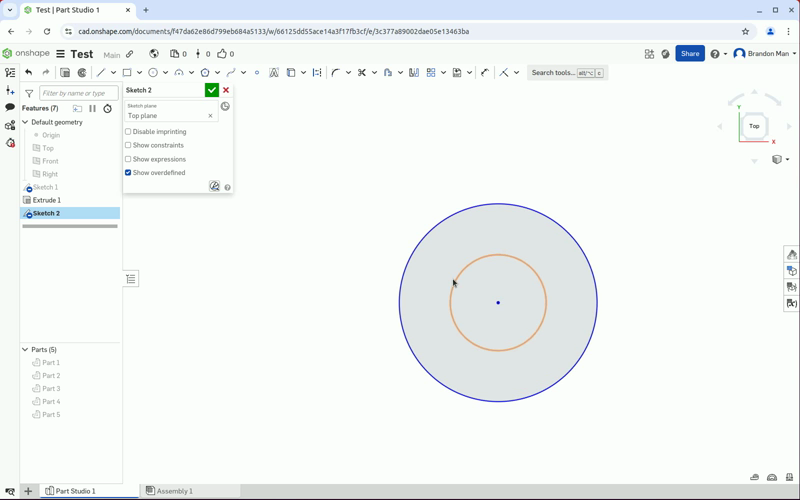
scroll(6)
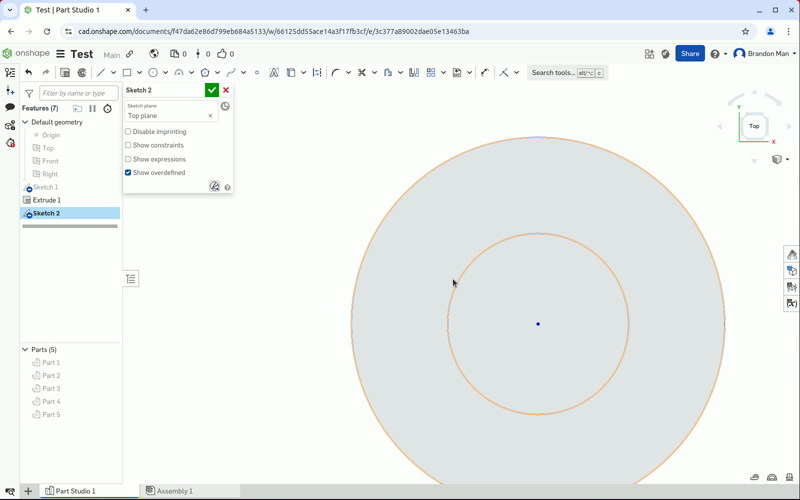
click(453, 278)
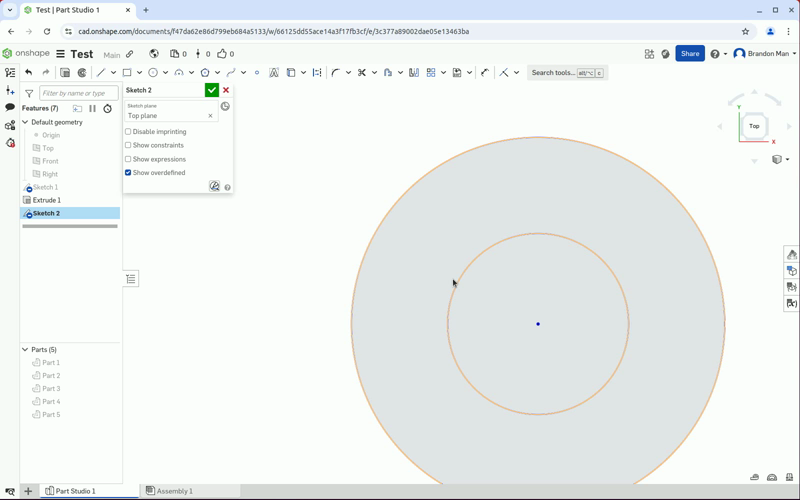
scroll(-6)
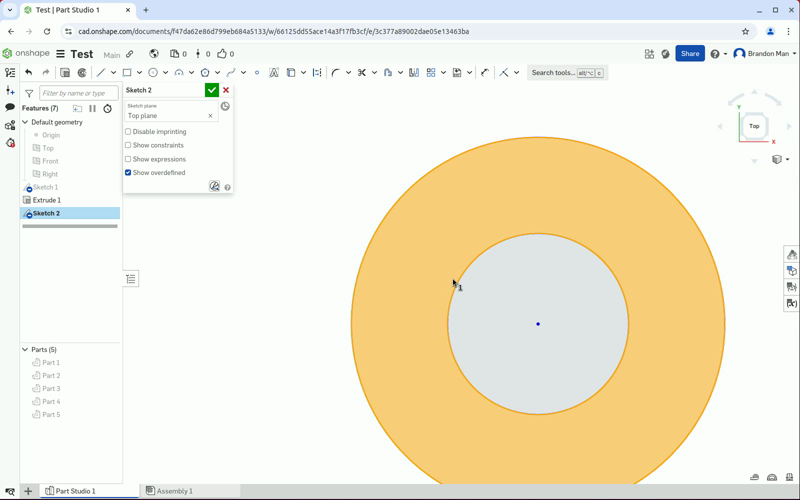
scroll(-6)
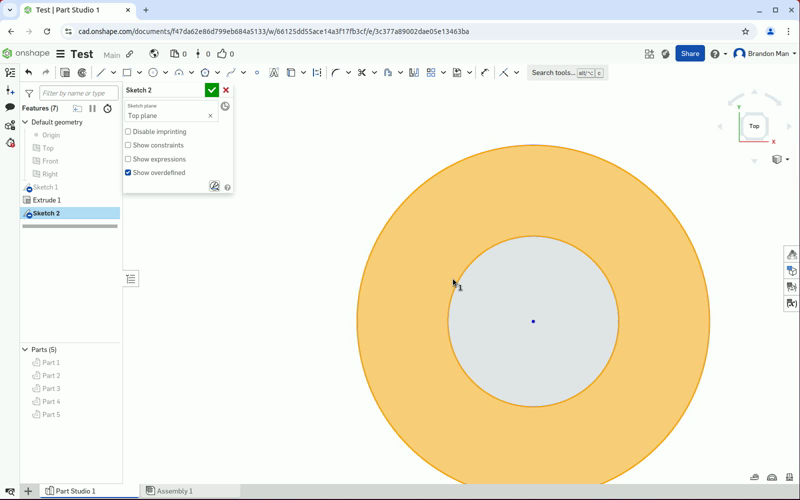
scroll(-6)
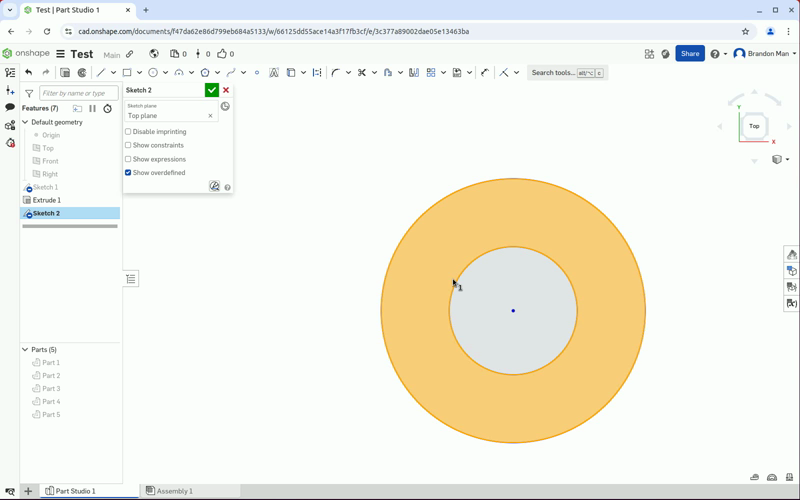
scroll(-6)
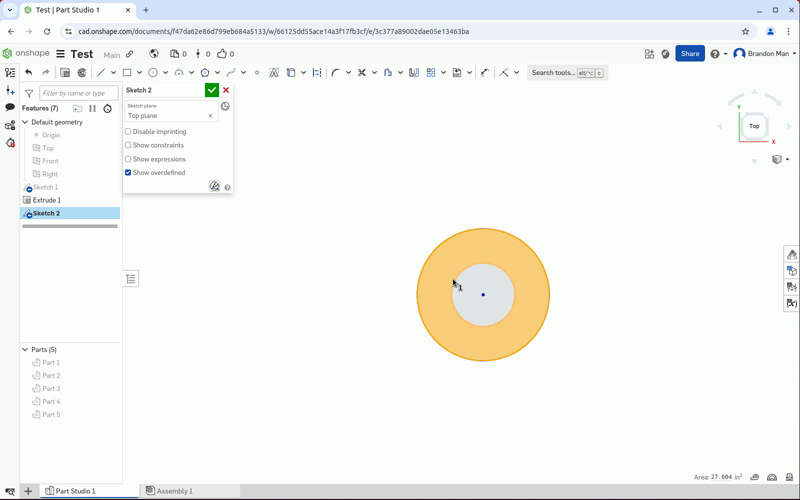
scroll(-6)
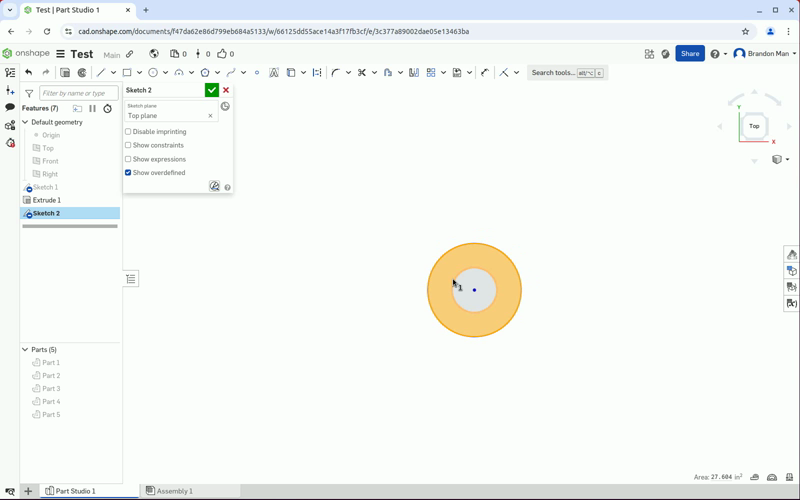
scroll(-6)
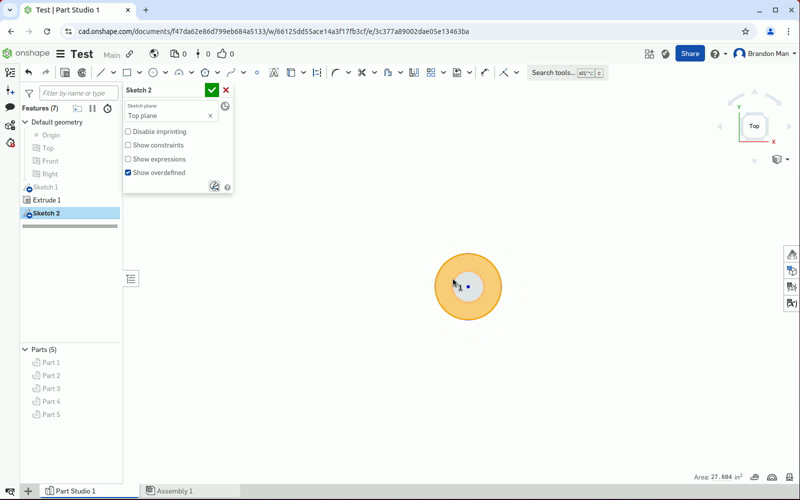
scroll(-6)
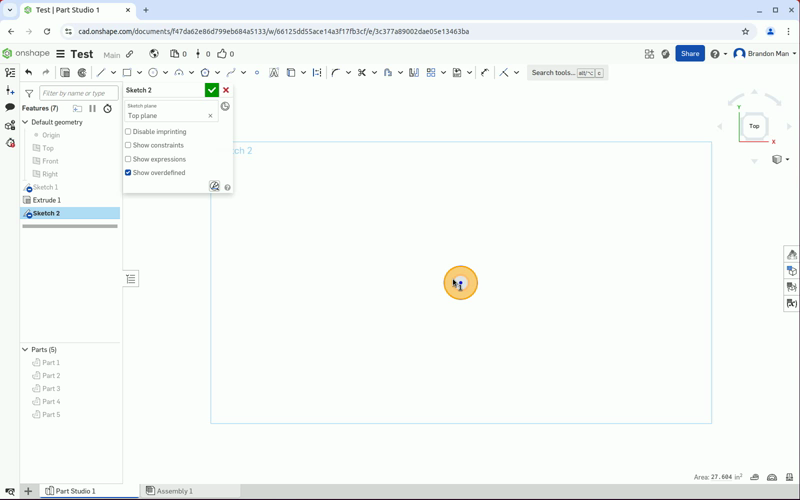
mouse_move(73, 352)
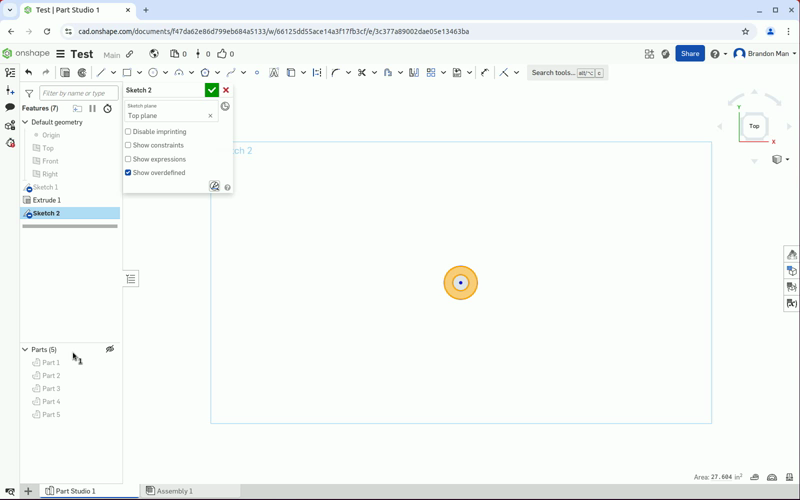
key(shift+y)
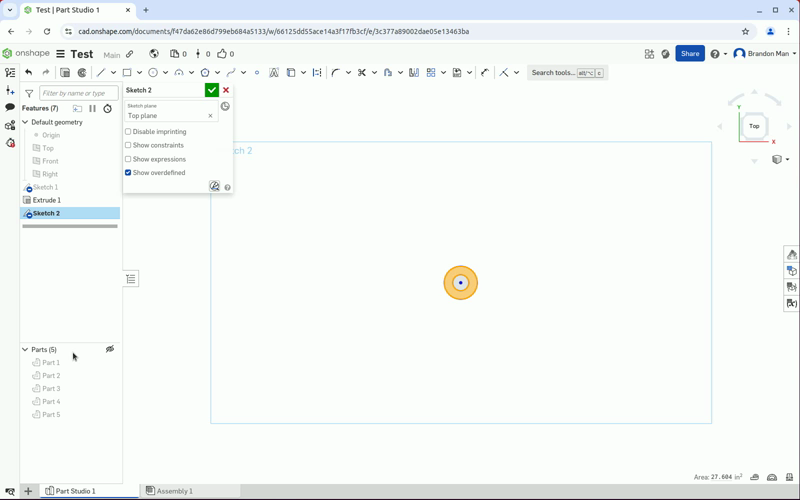
key(shift+e)
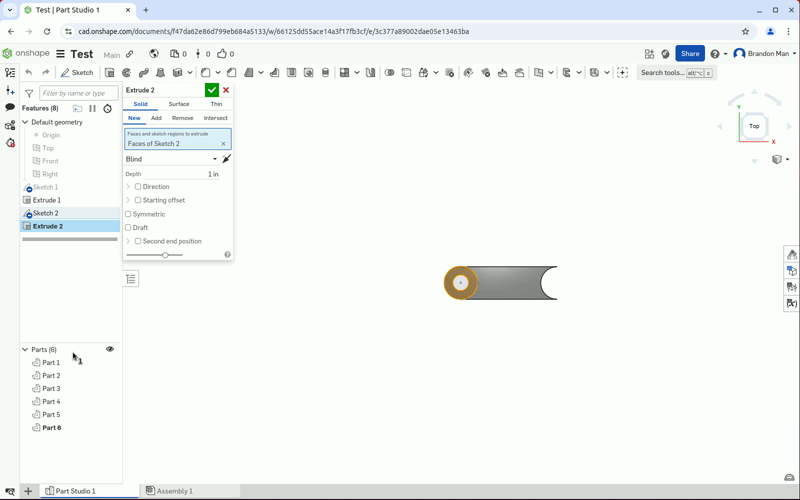
mouse_move(143, 106)
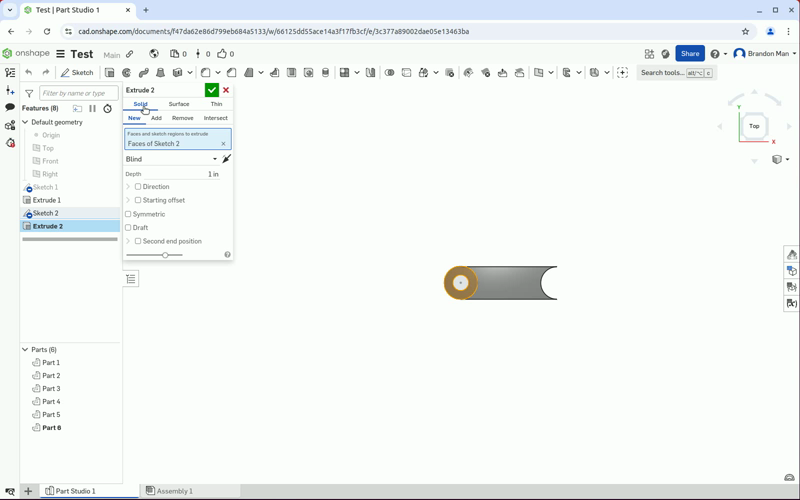
click(143, 106)
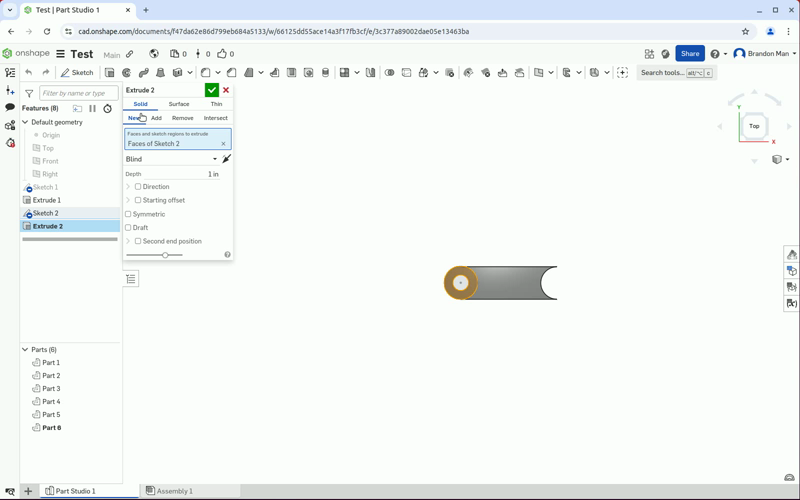
mouse_move(137, 120)
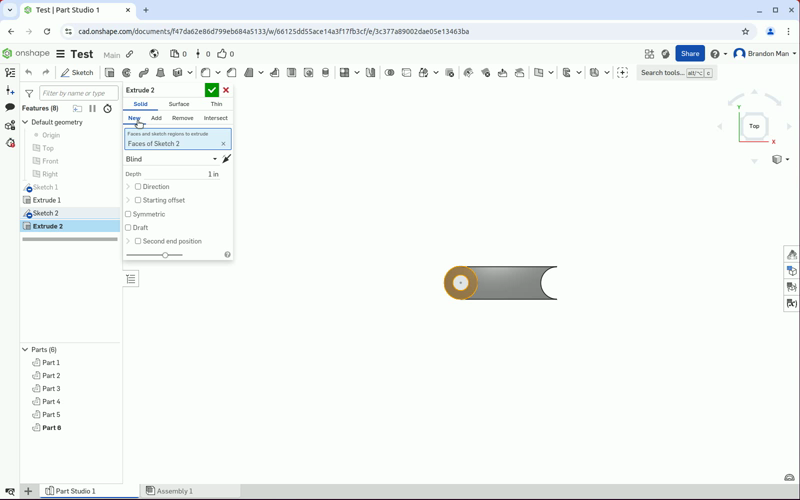
click(137, 120)
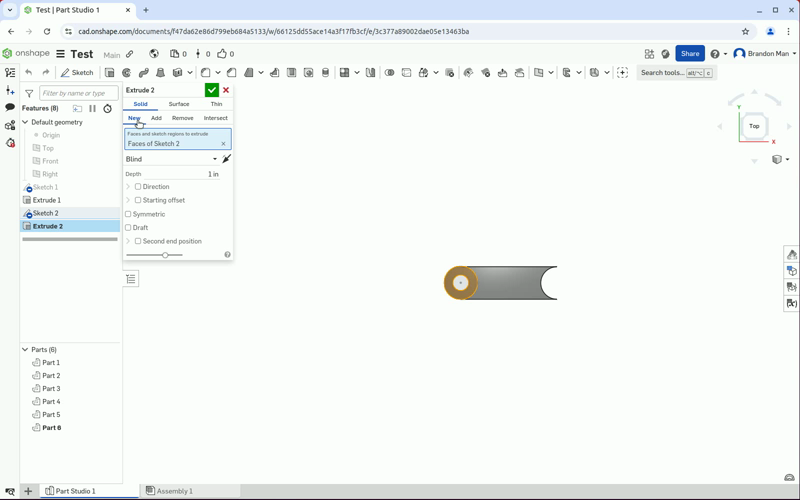
key(tab, 4)
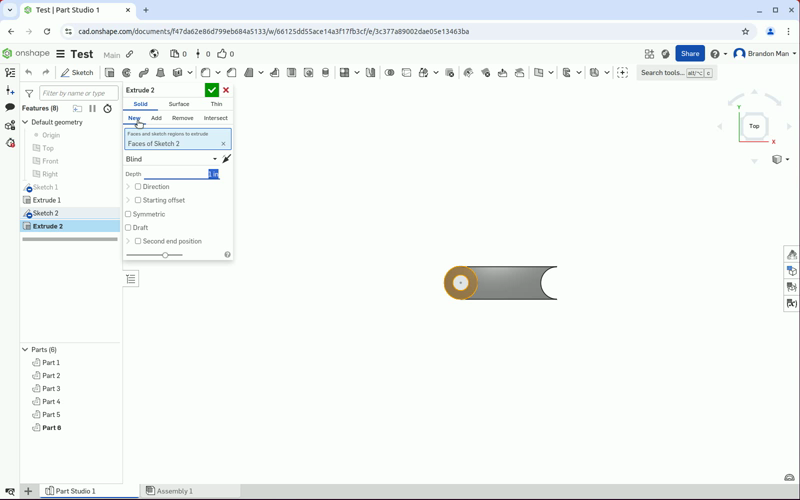
text(4.333)
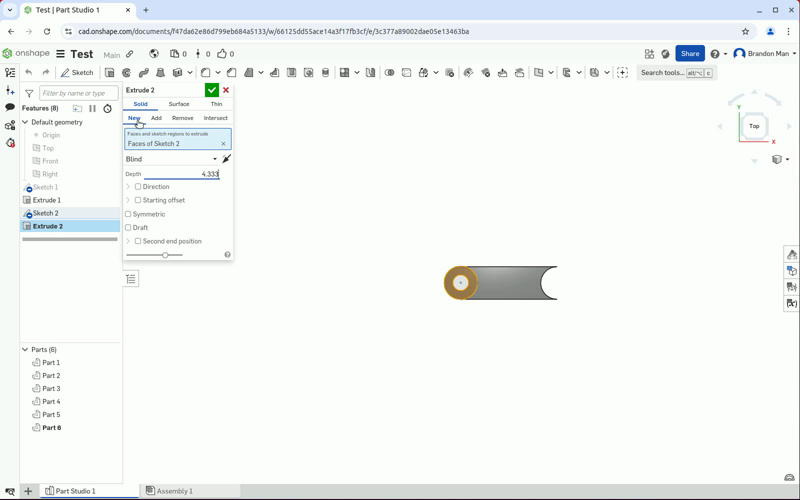
key(enter)
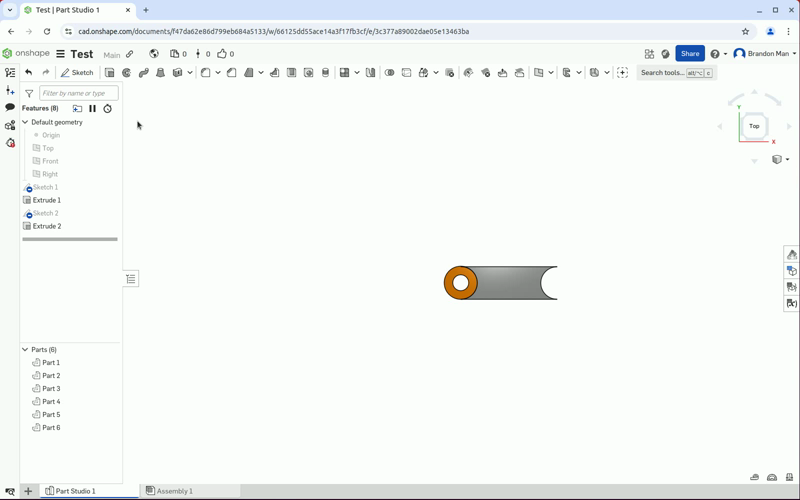
key(shift+h)
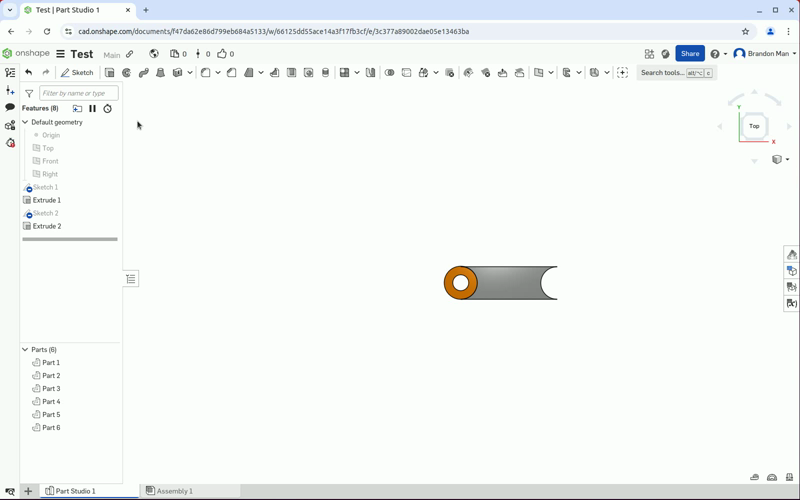
key(shift+h)
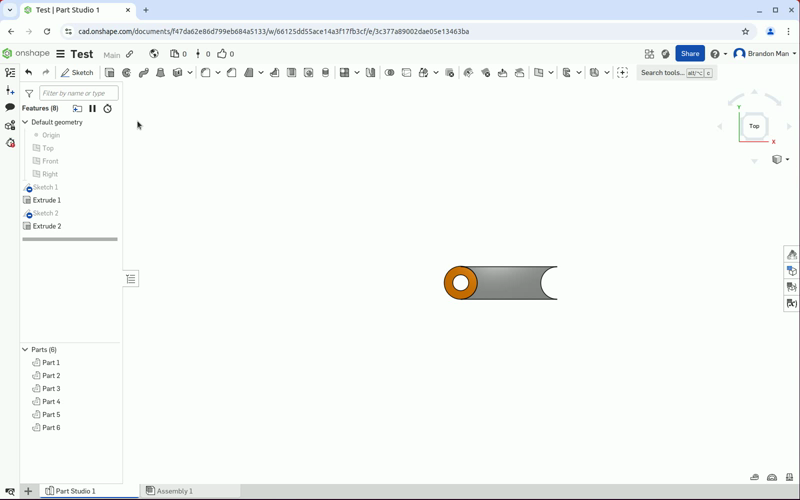
mouse_move(73, 189)
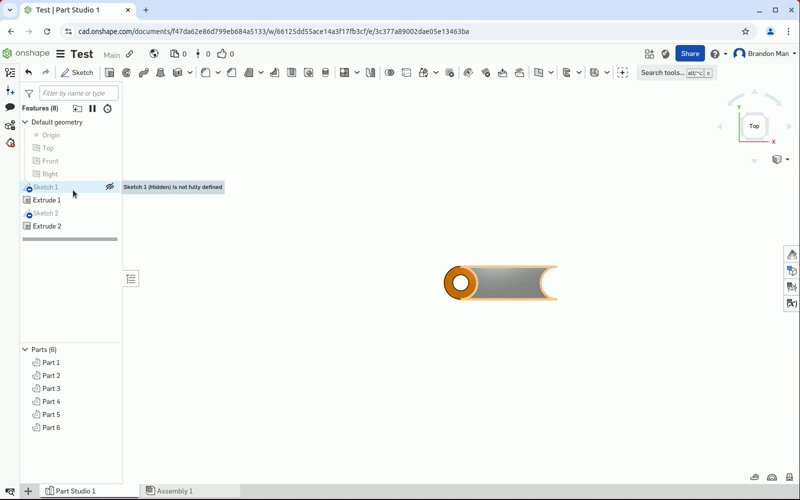
click(73, 189)
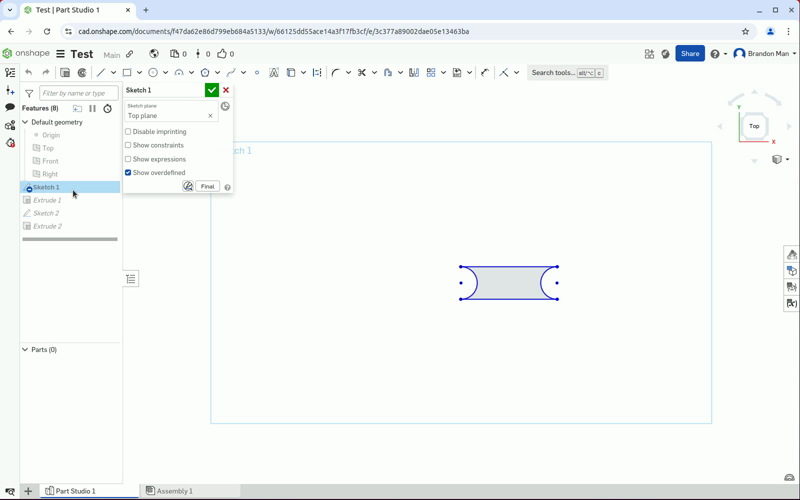
mouse_move(229, 92)
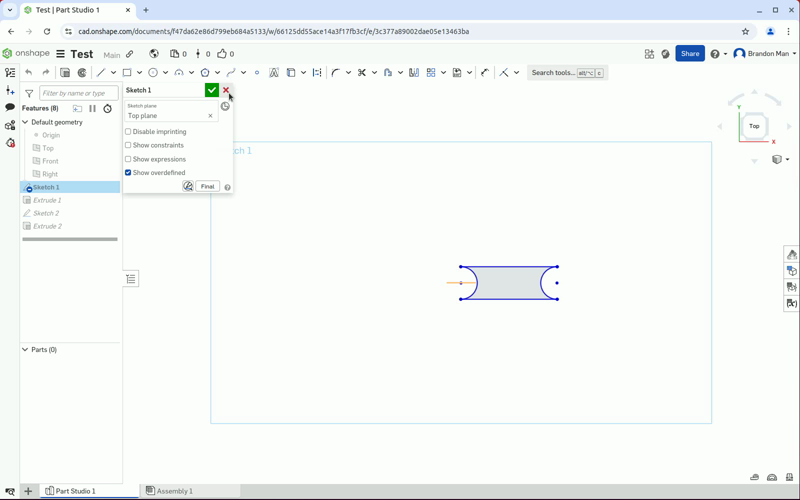
click(229, 92)
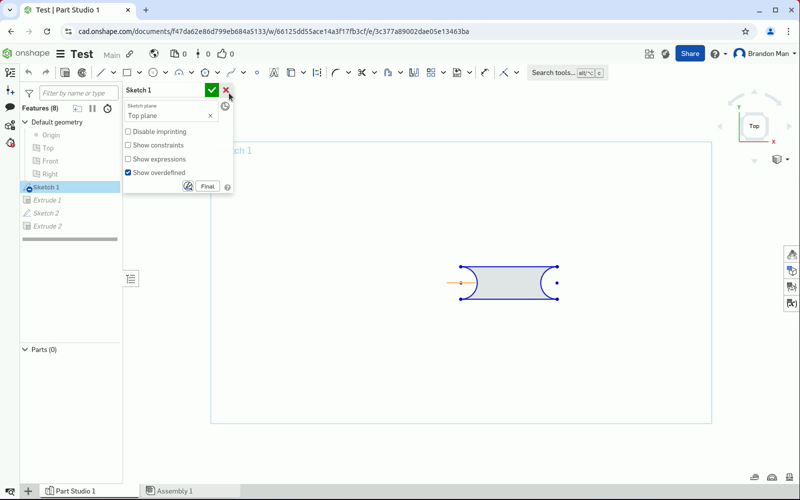
key(shift+s)
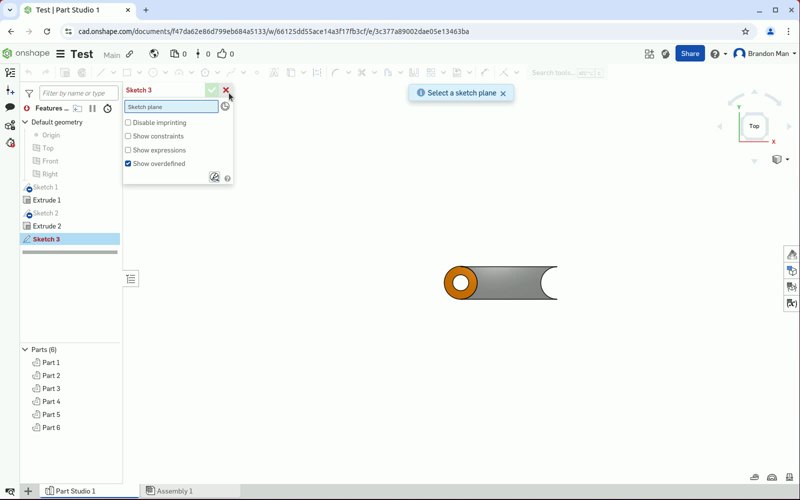
mouse_move(73, 150)
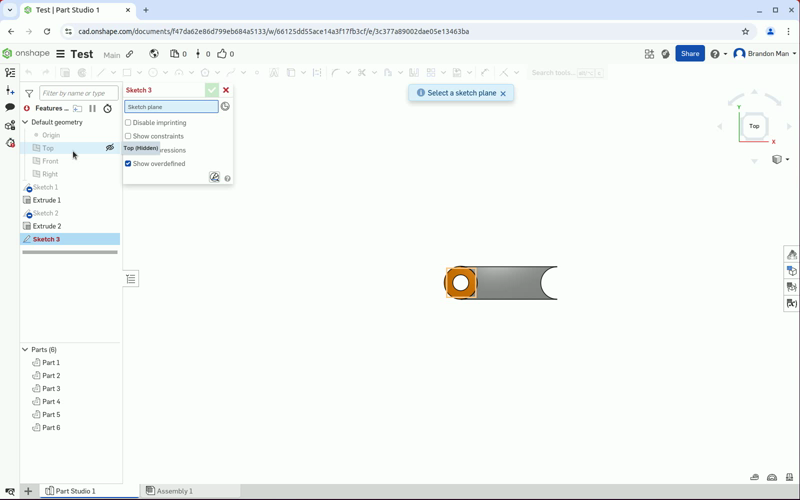
click(73, 150)
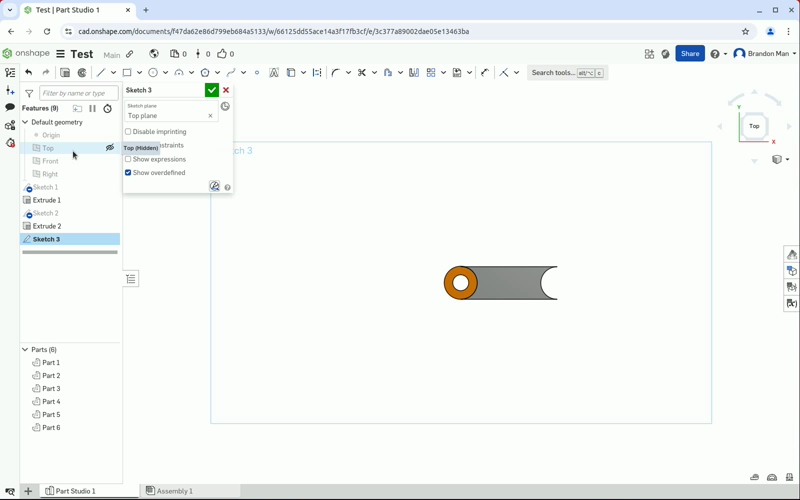
mouse_move(73, 352)
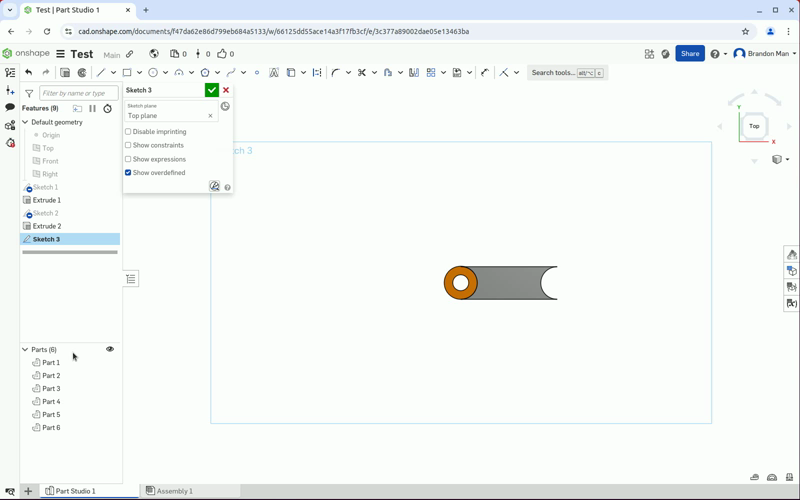
key(y)
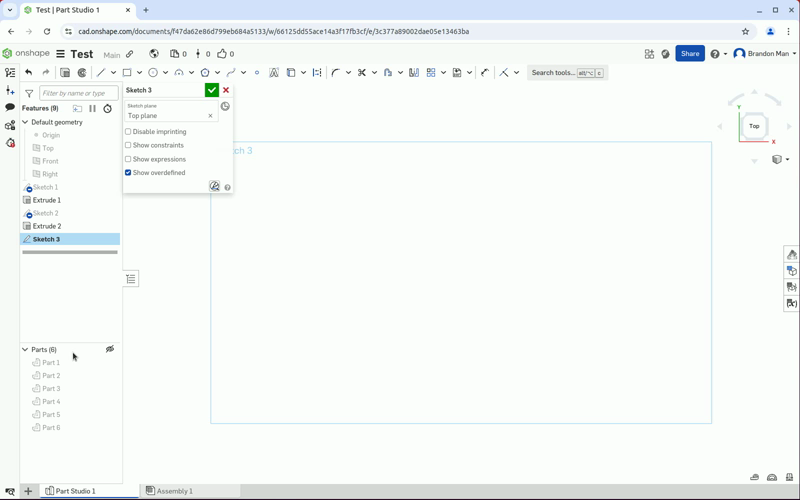
key(c)
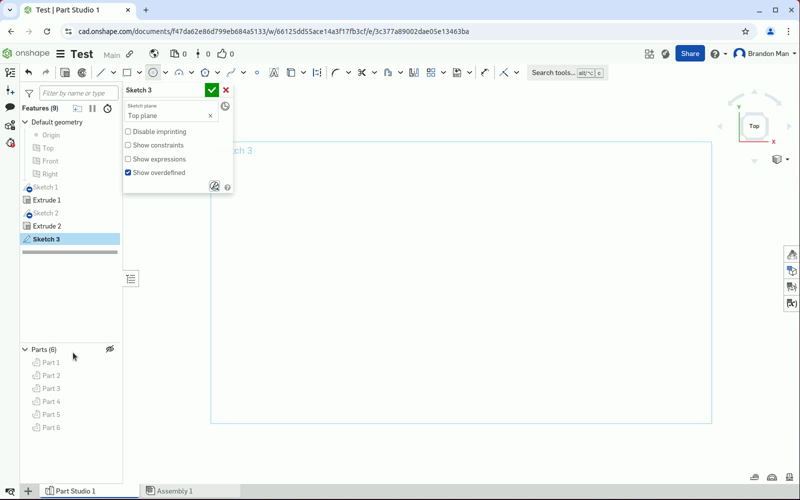
key_down(shift)
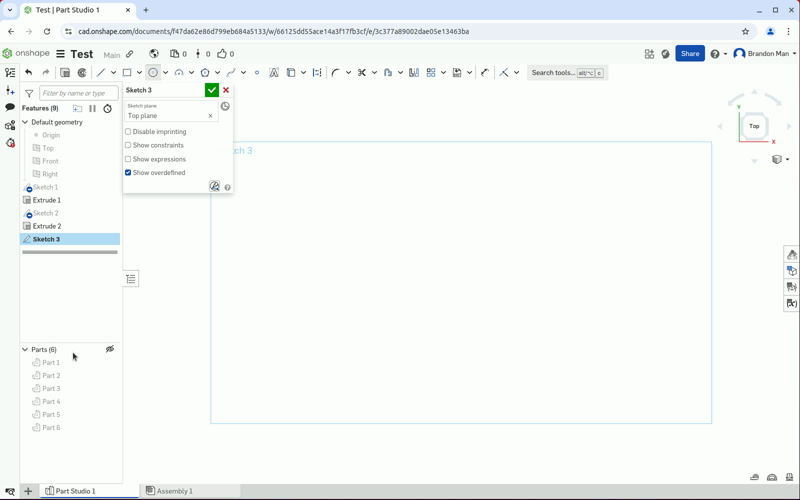
mouse_move(558, 282)
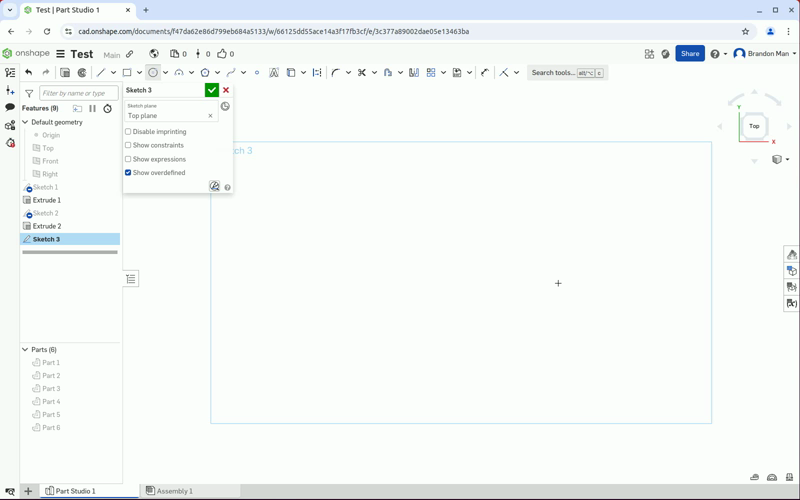
click(558, 282)
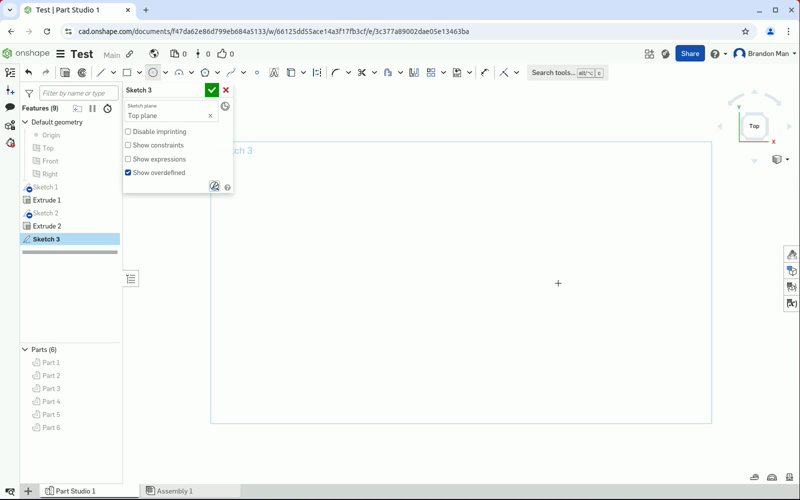
key_up(shift)
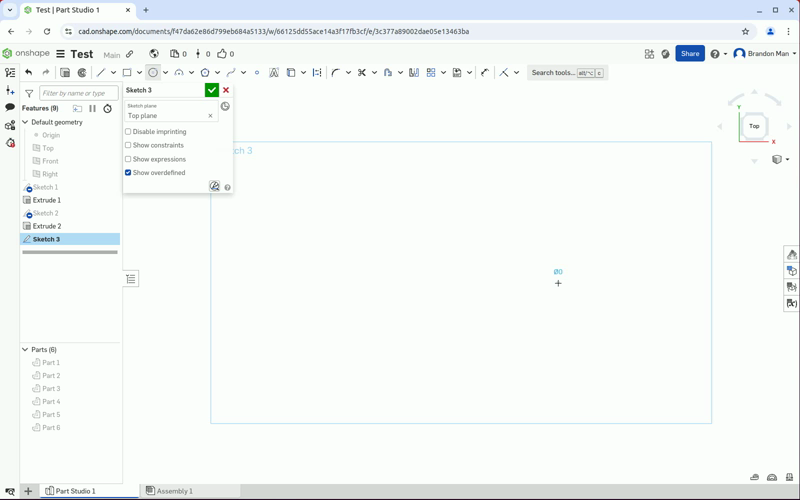
mouse_move(574, 282)
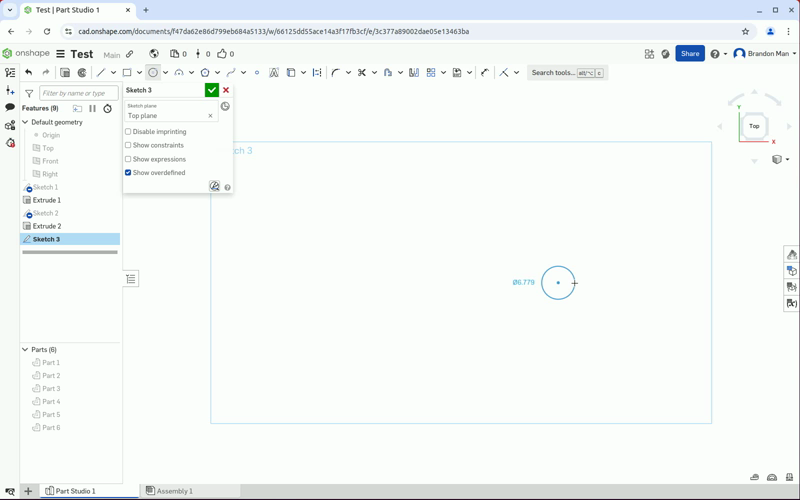
click(574, 282)
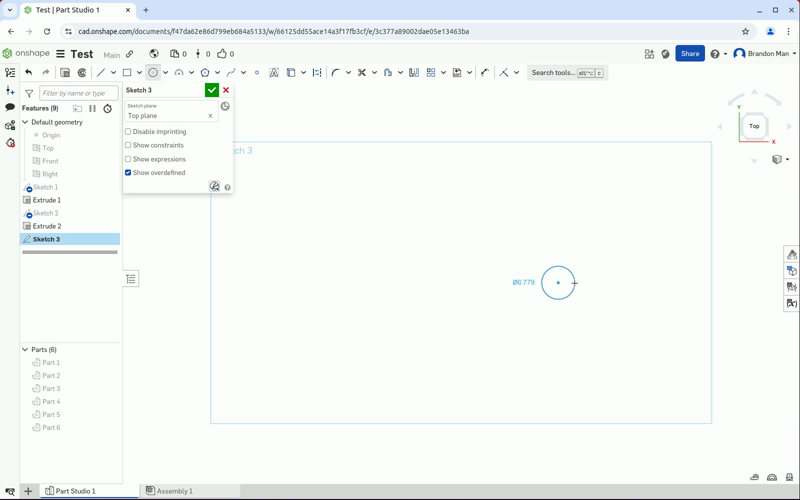
key(esc)
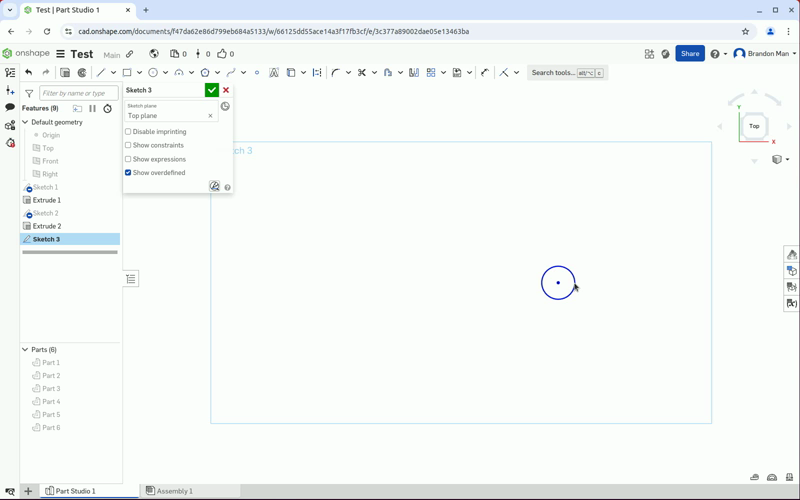
key(c)
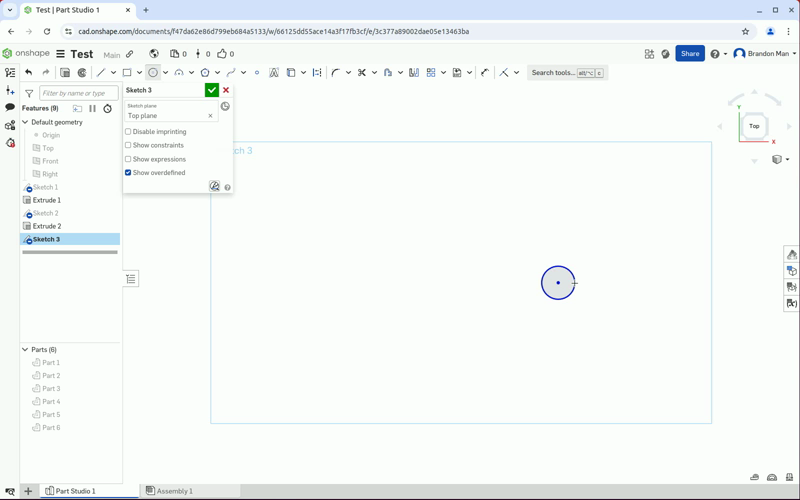
key_down(shift)
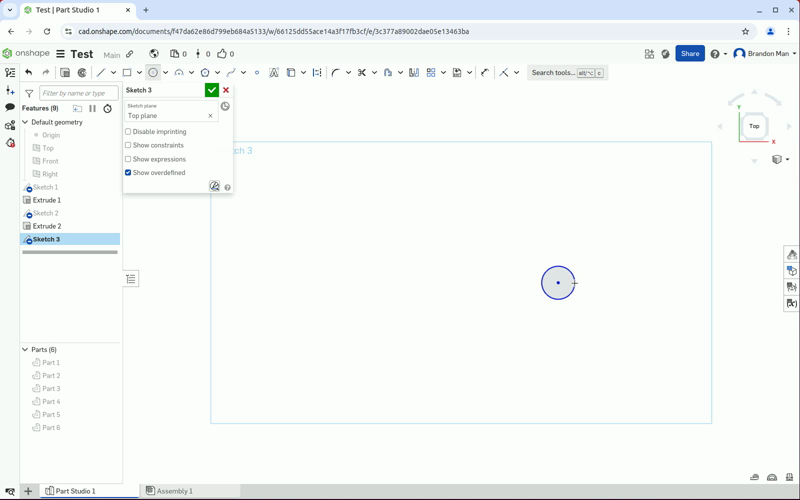
mouse_move(558, 282)
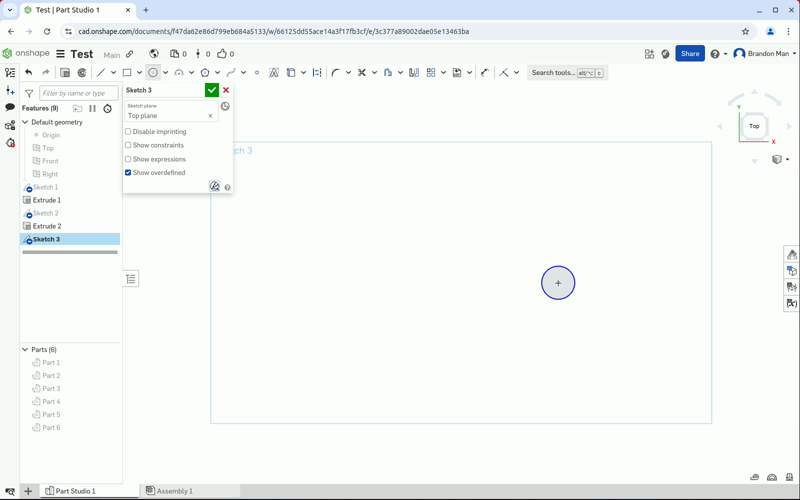
click(558, 282)
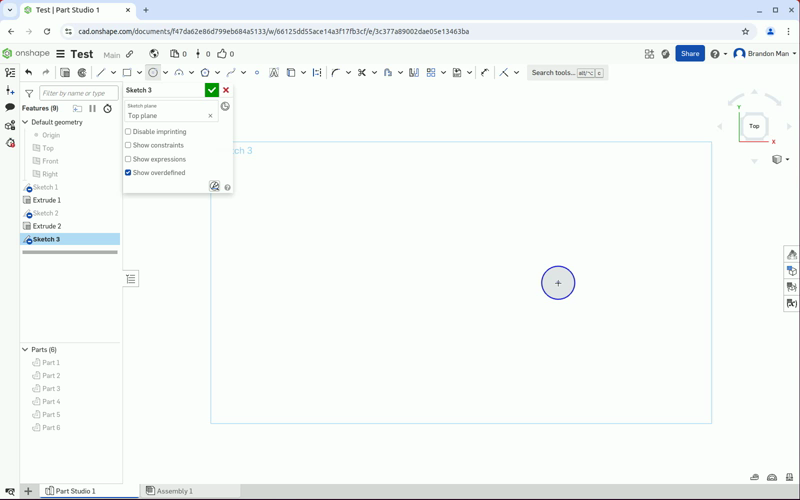
key_up(shift)
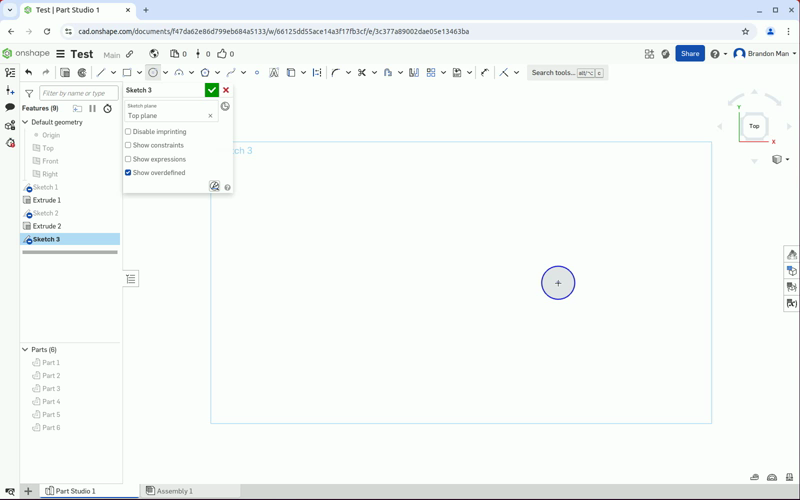
mouse_move(565, 282)
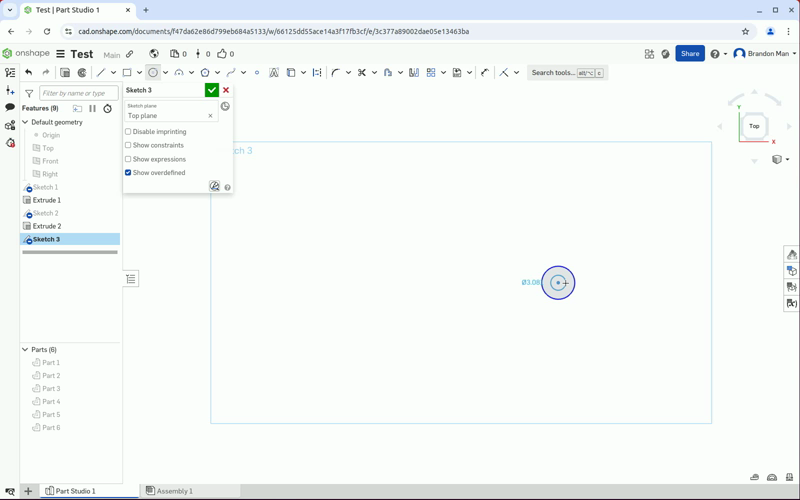
click(565, 282)
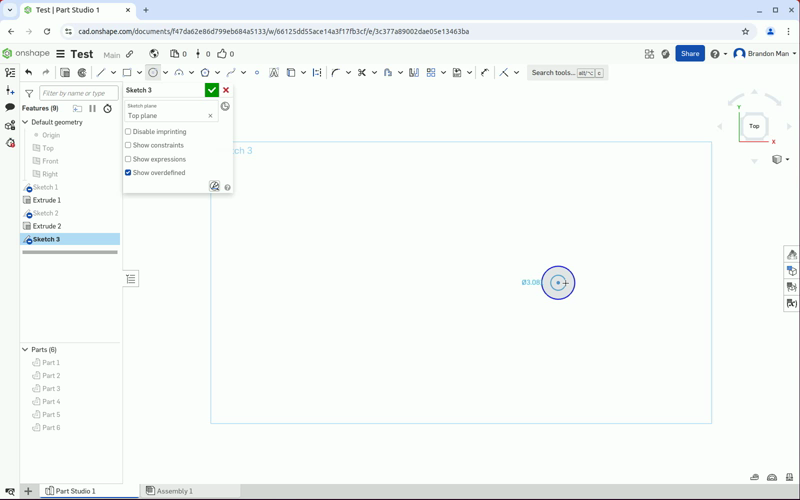
key(esc)
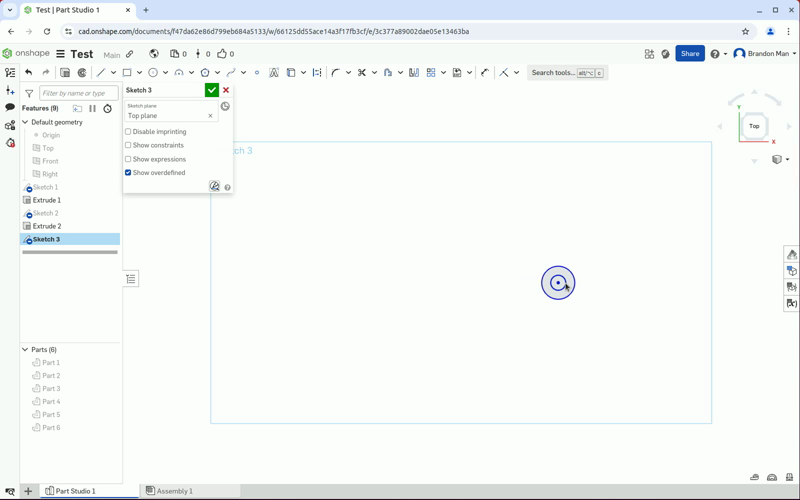
mouse_move(553, 270)
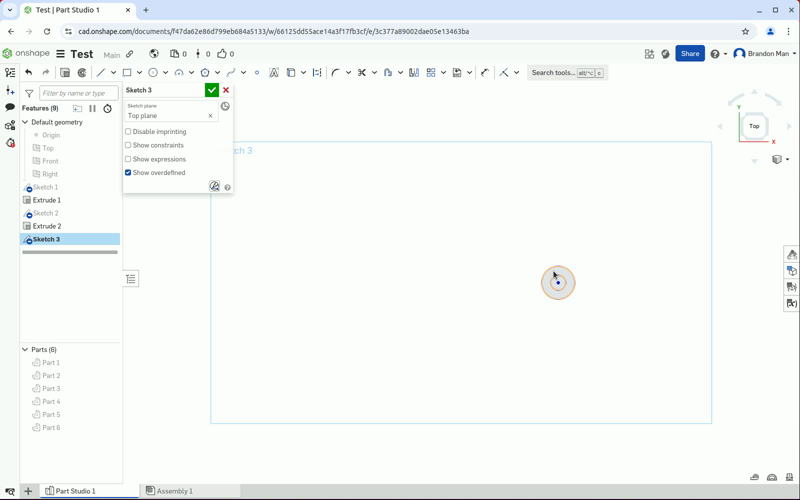
scroll(6)
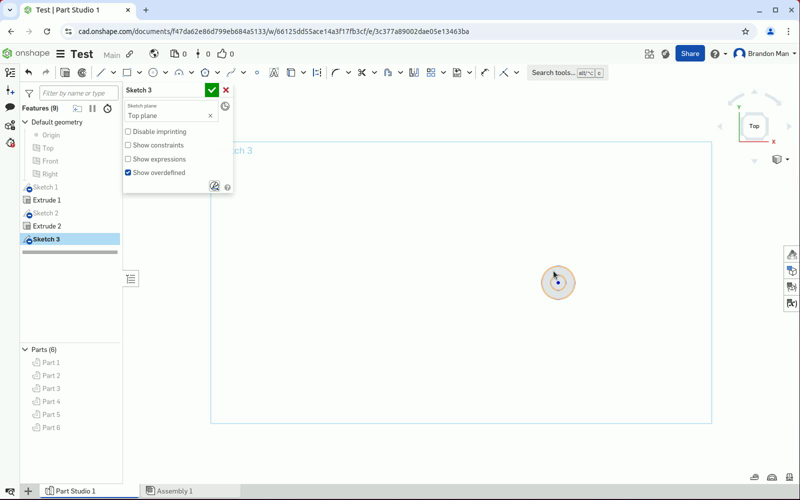
scroll(6)
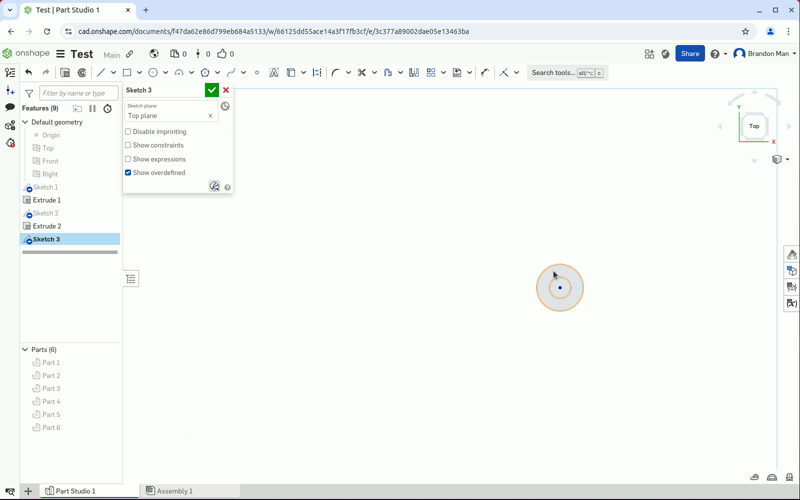
scroll(6)
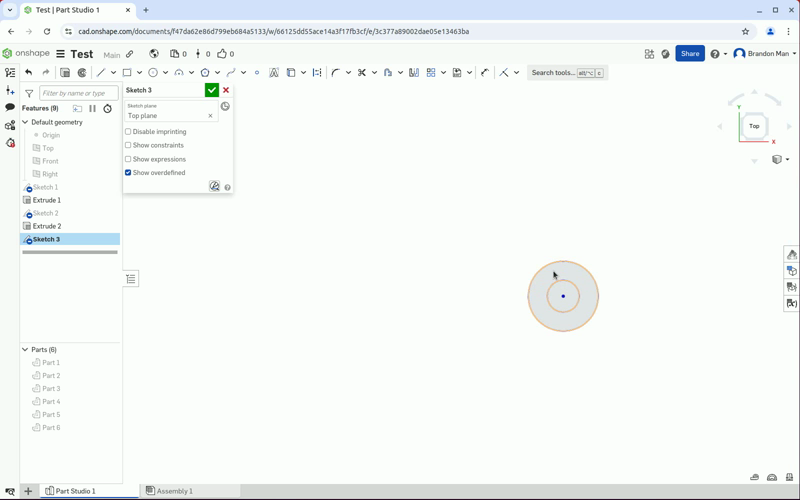
scroll(6)
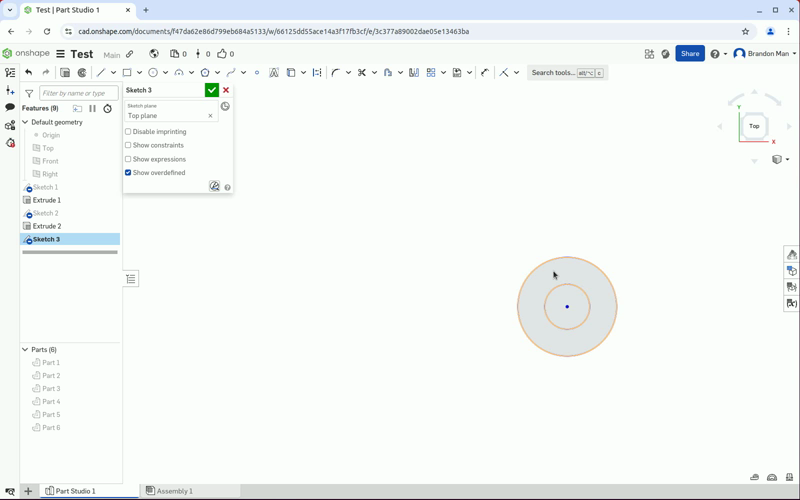
scroll(6)
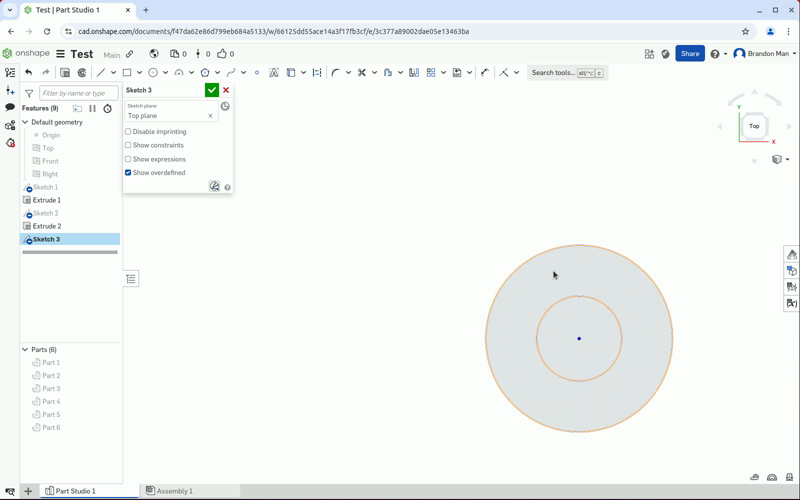
scroll(6)
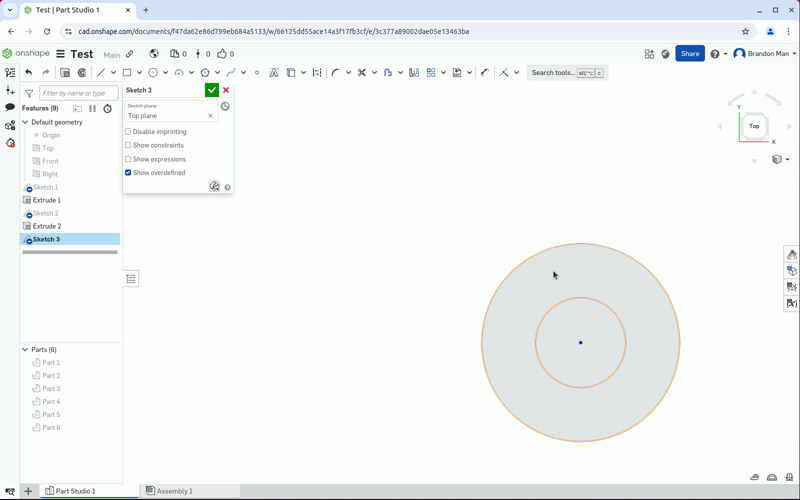
scroll(6)
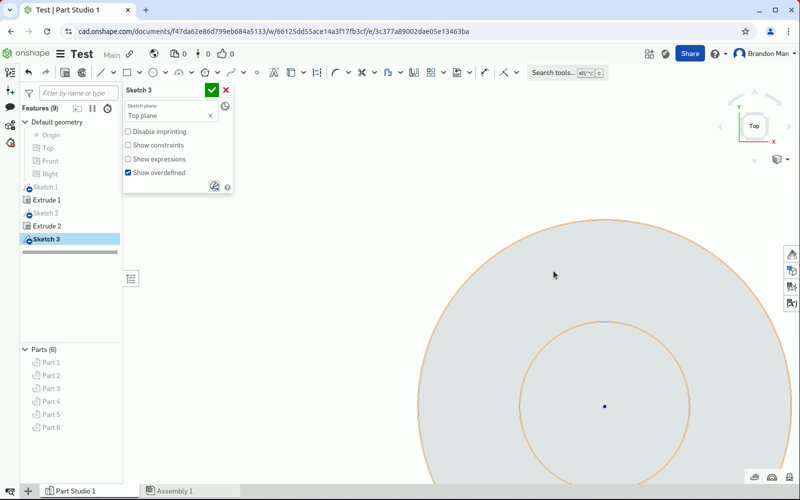
click(553, 270)
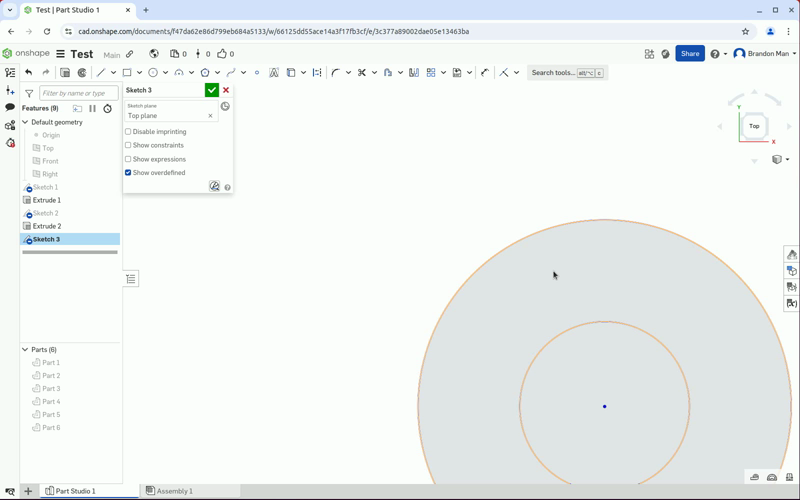
scroll(-6)
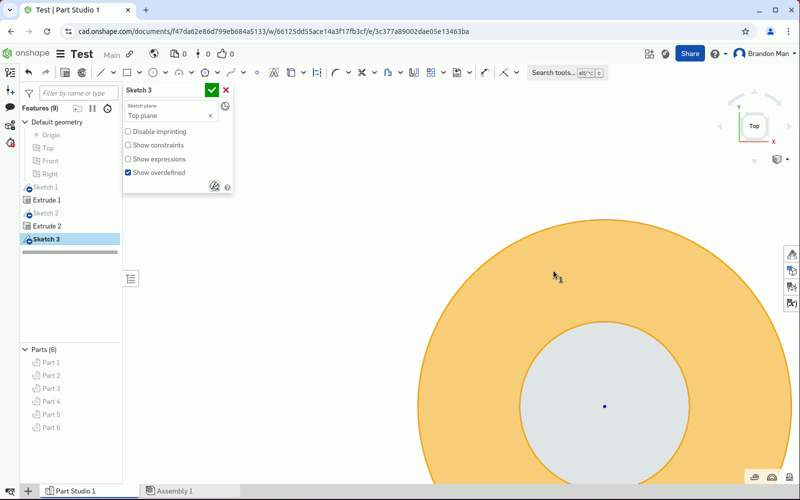
scroll(-6)
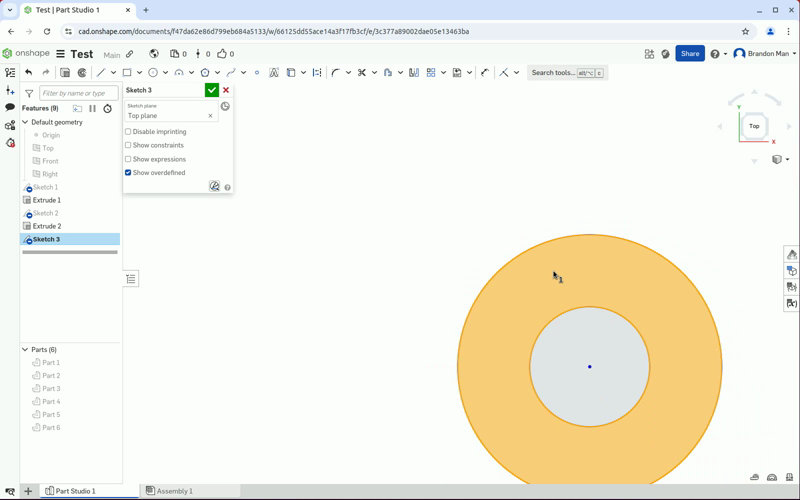
scroll(-6)
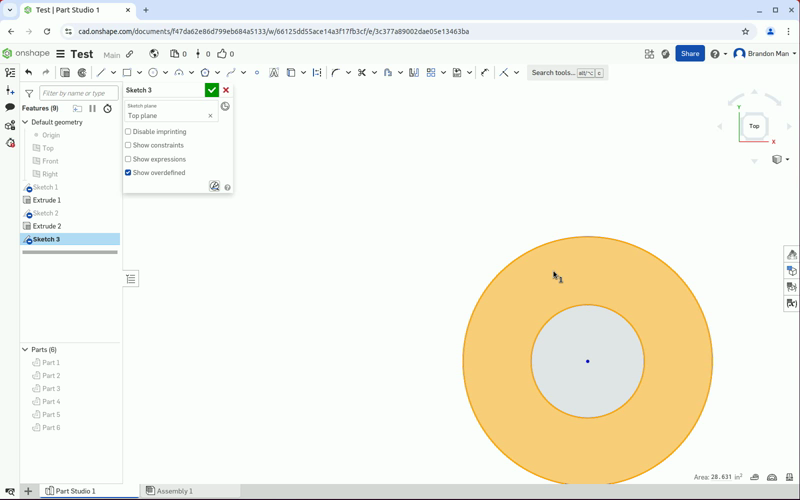
scroll(-6)
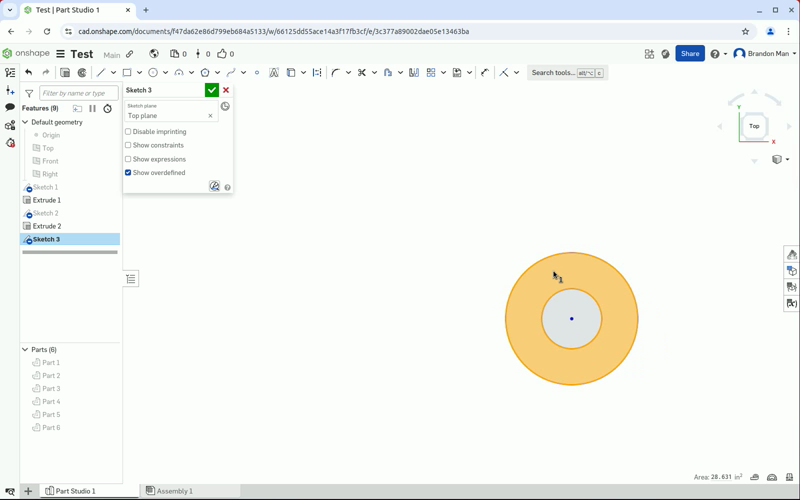
scroll(-6)
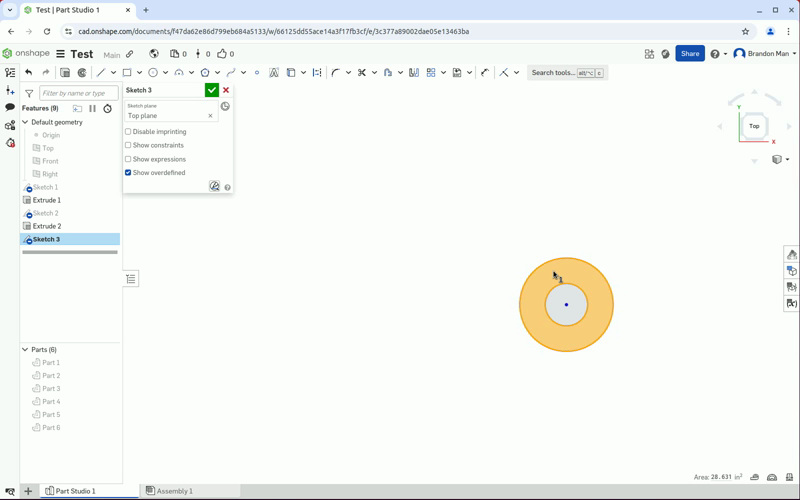
scroll(-6)
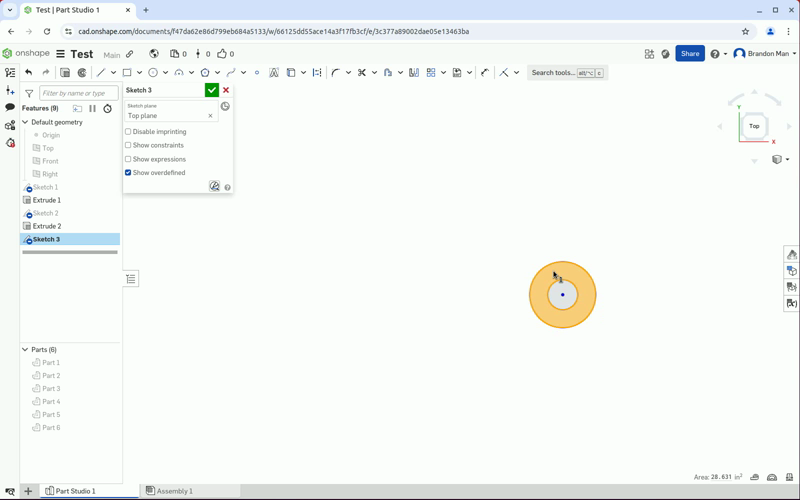
scroll(-6)
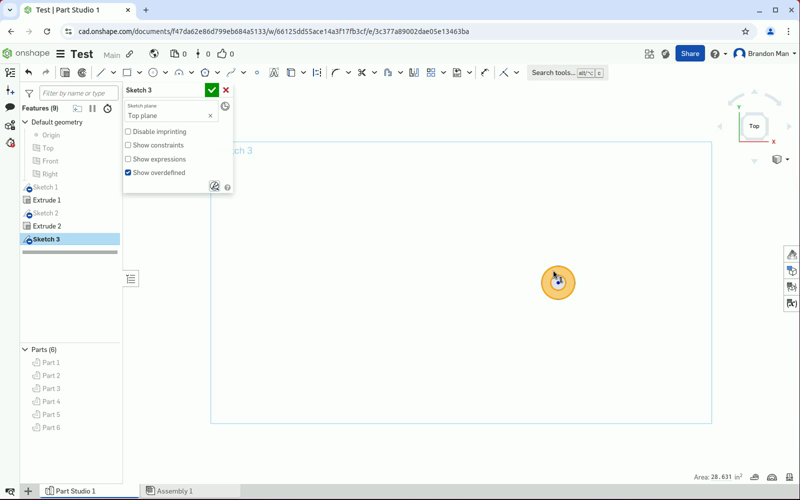
mouse_move(73, 352)
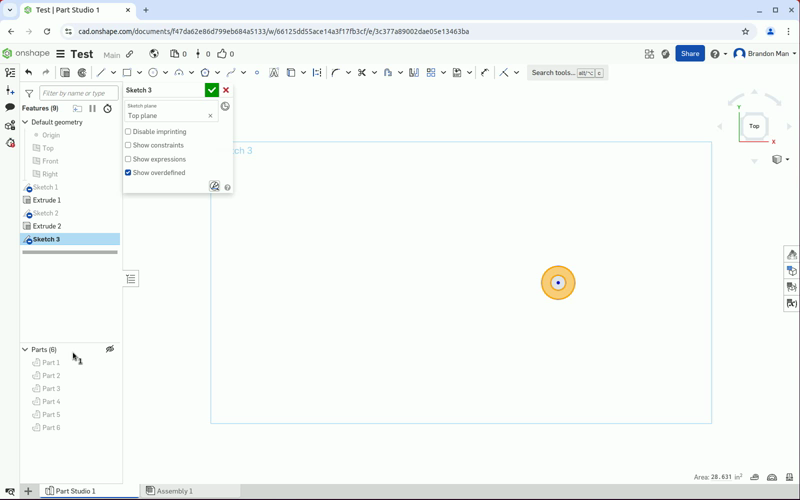
key(shift+y)
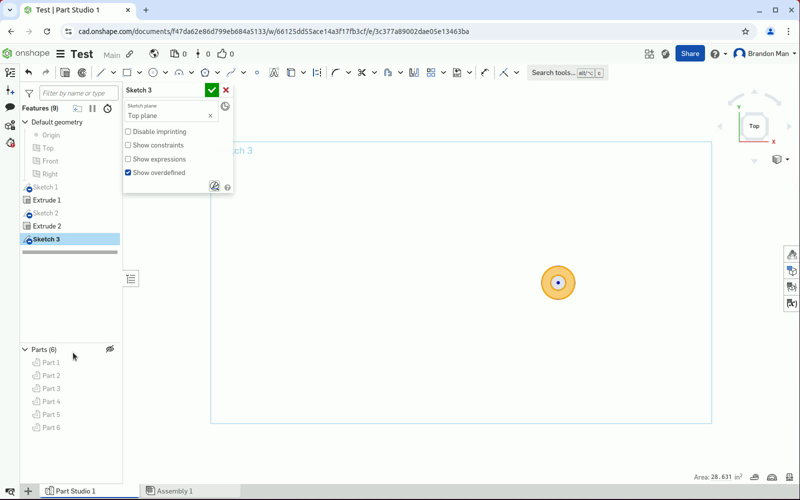
key(shift+e)
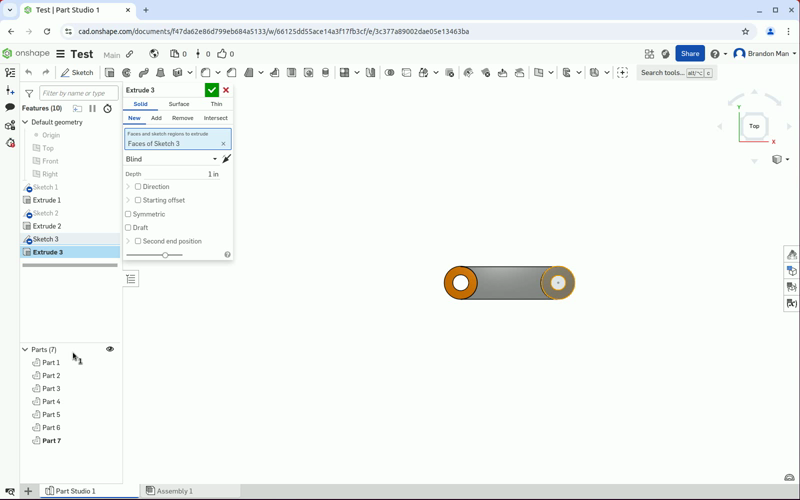
mouse_move(143, 106)
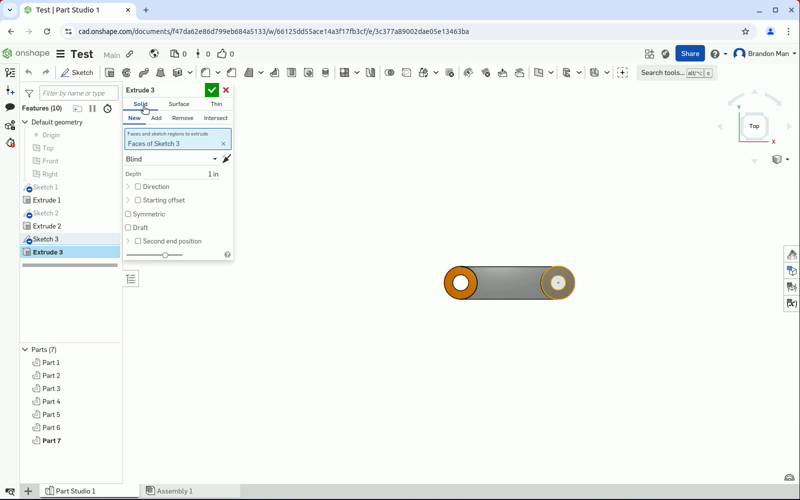
click(143, 106)
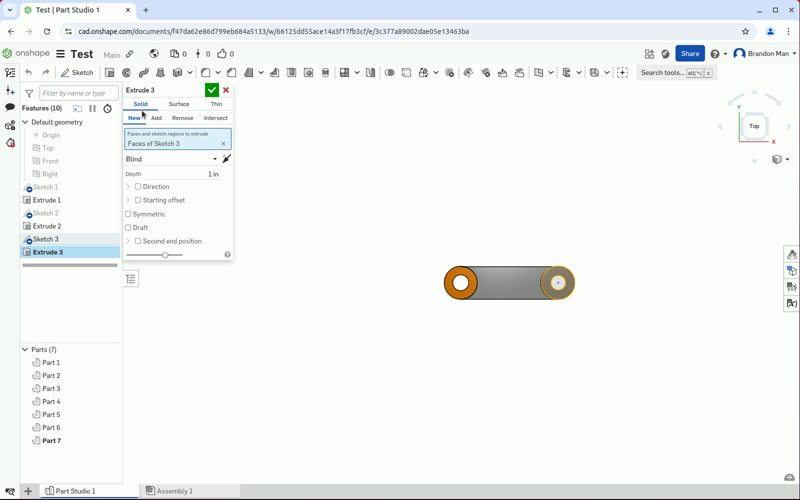
mouse_move(137, 120)
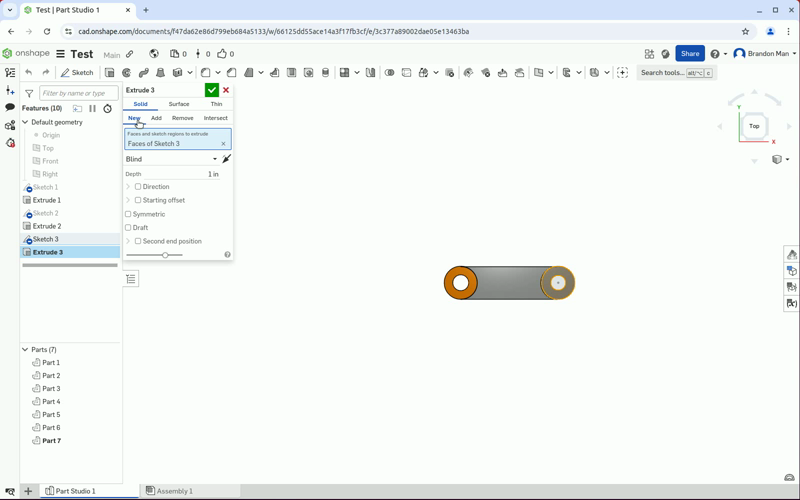
click(137, 120)
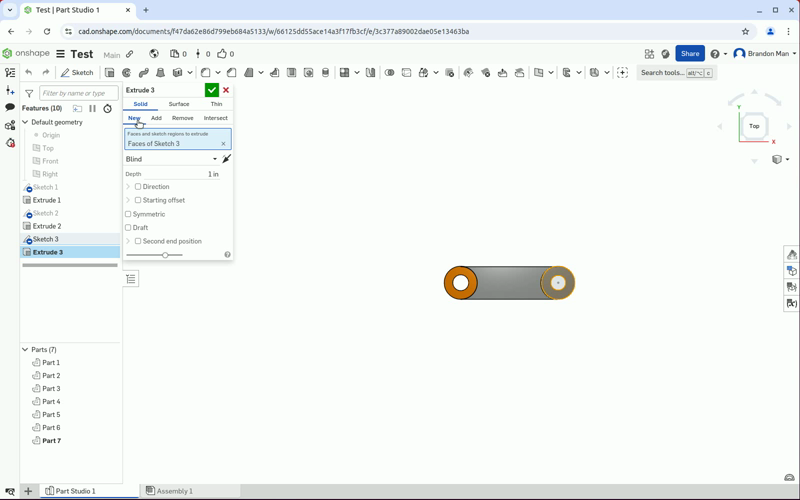
key(tab, 4)
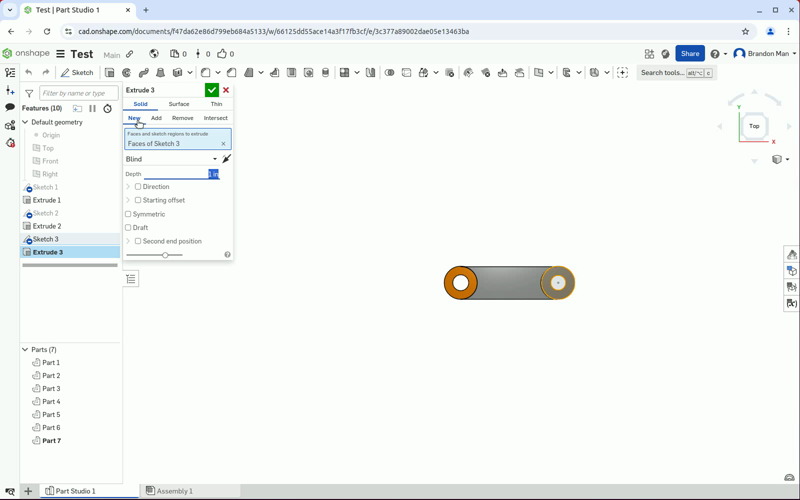
text(4.333)
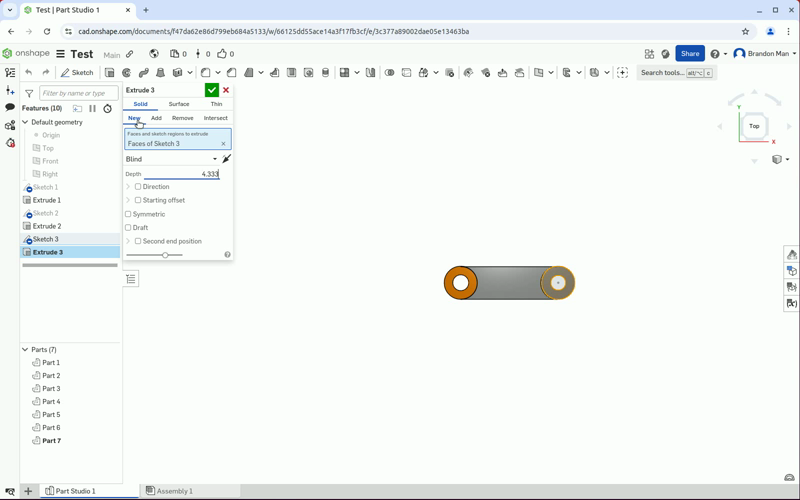
key(enter)
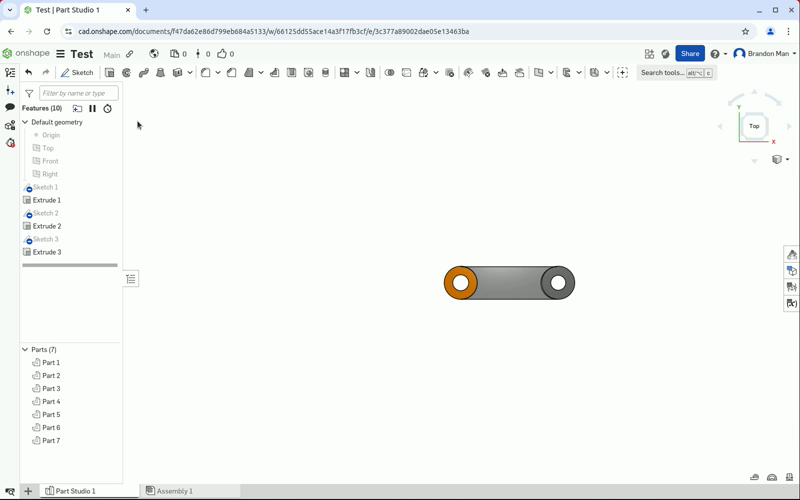
key(shift+h)
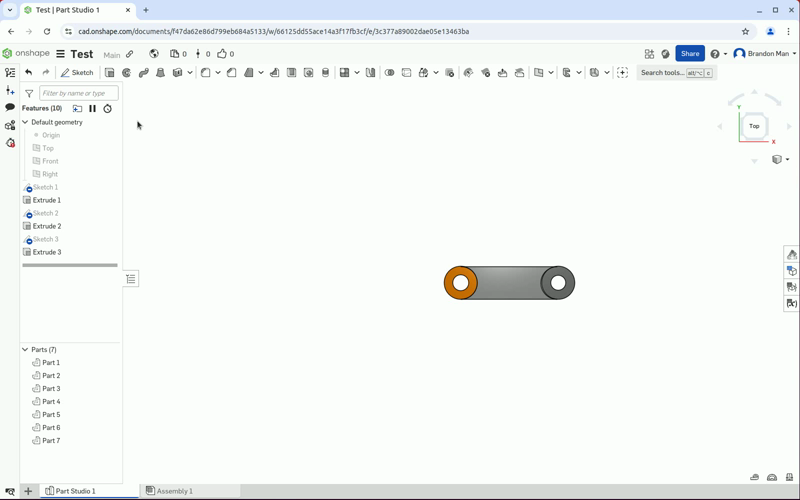
key(shift+h)
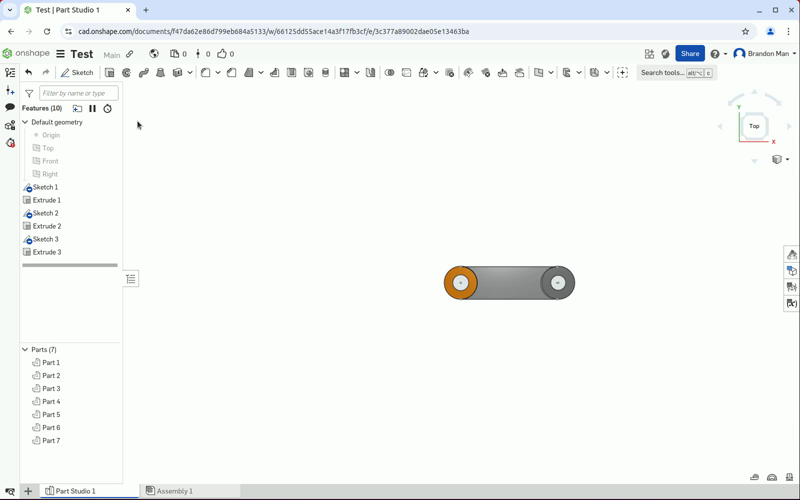
key(shift+7)
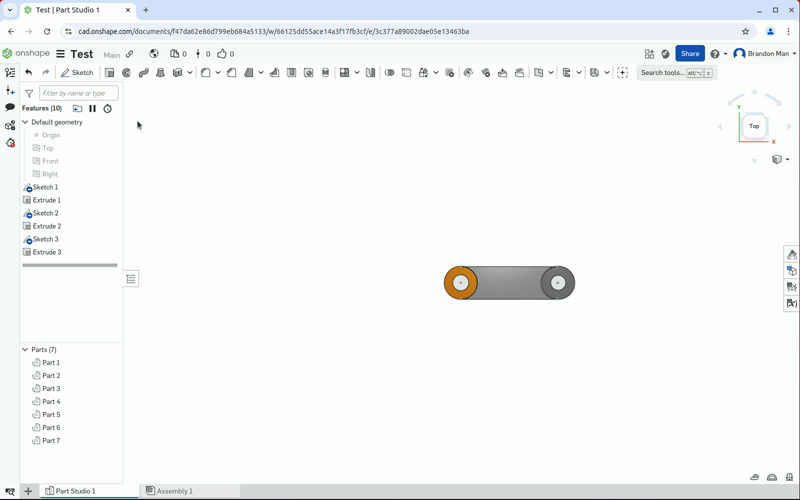
key(up, 3)
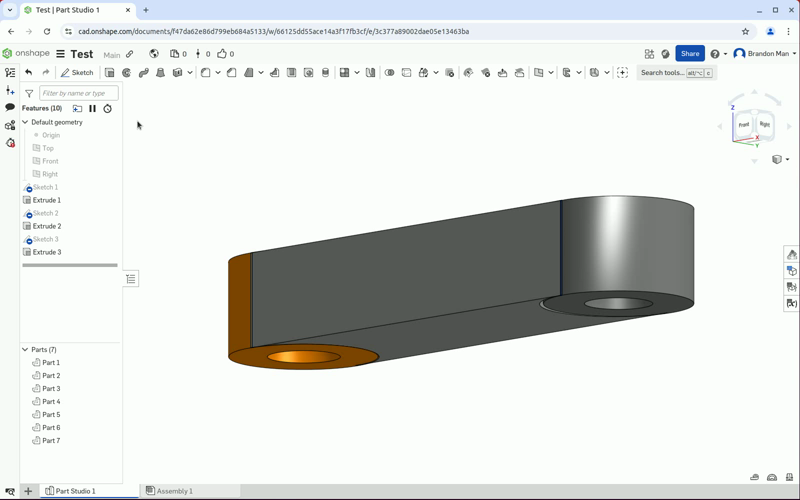
key(left, 3)
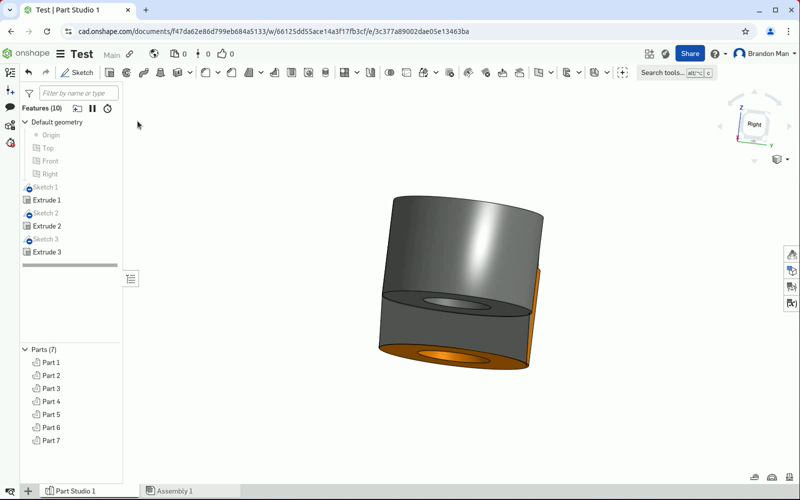
key(right, 3)
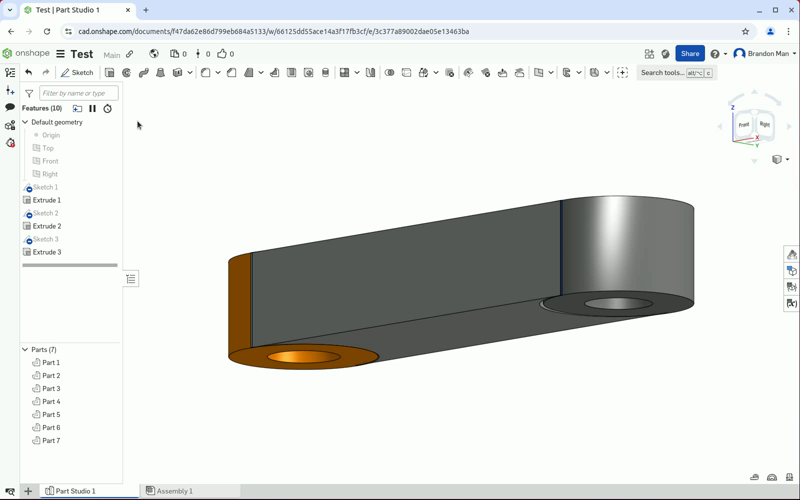
key(down, 3)
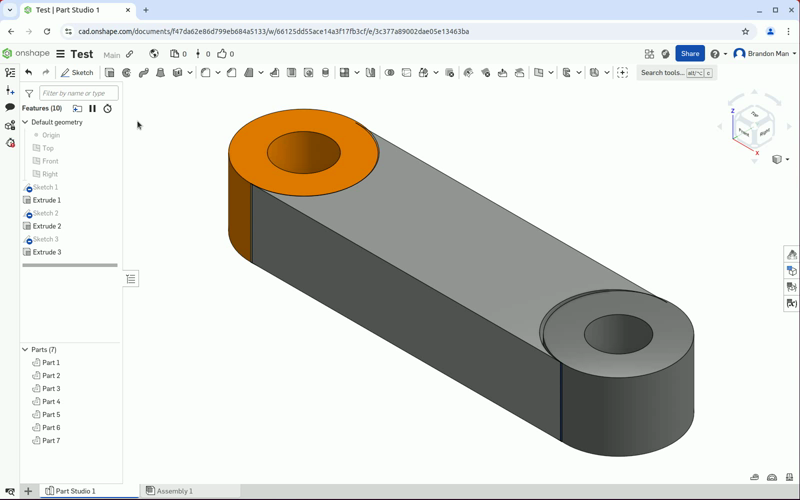
mouse_move(73, 189)
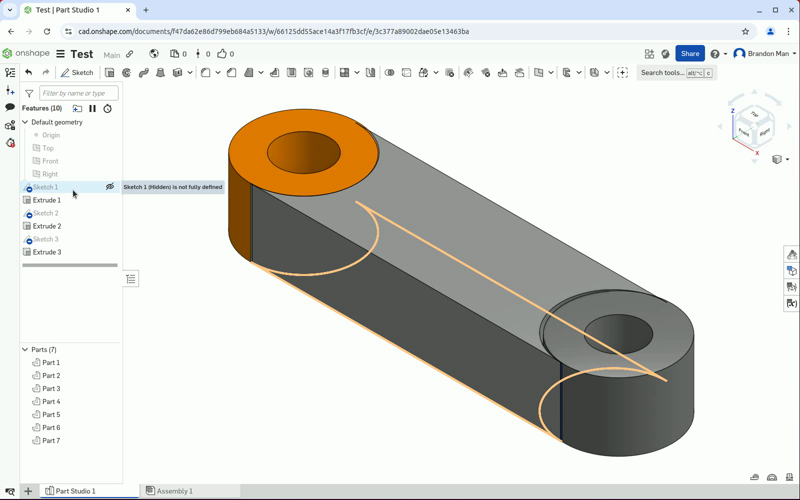
click(73, 189)